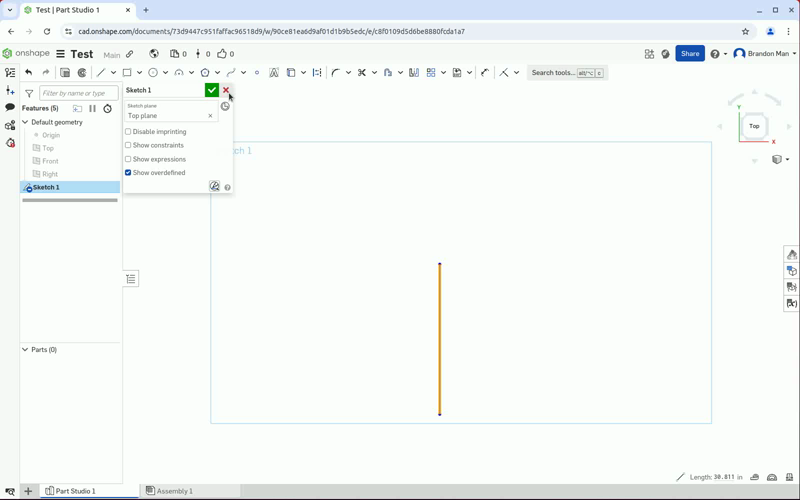
key(shift+h)
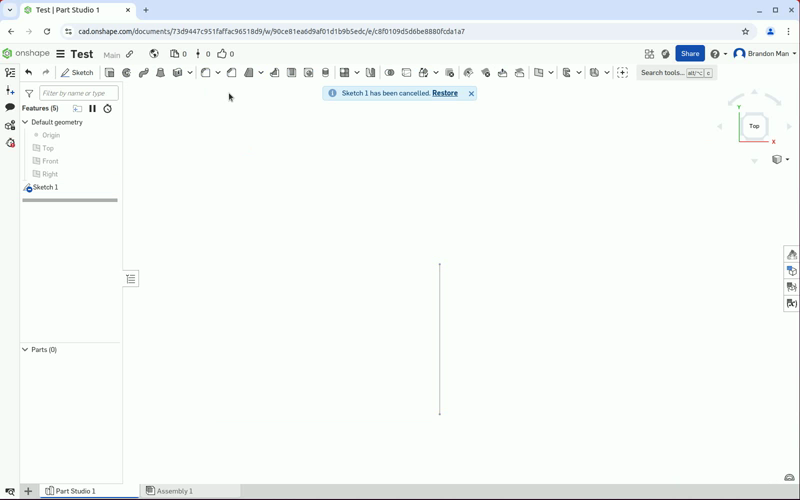
key(shift+s)
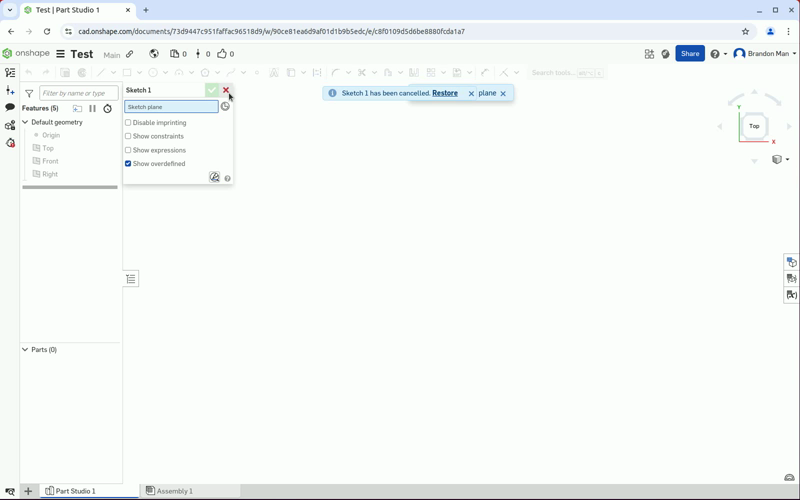
mouse_move(73, 150)
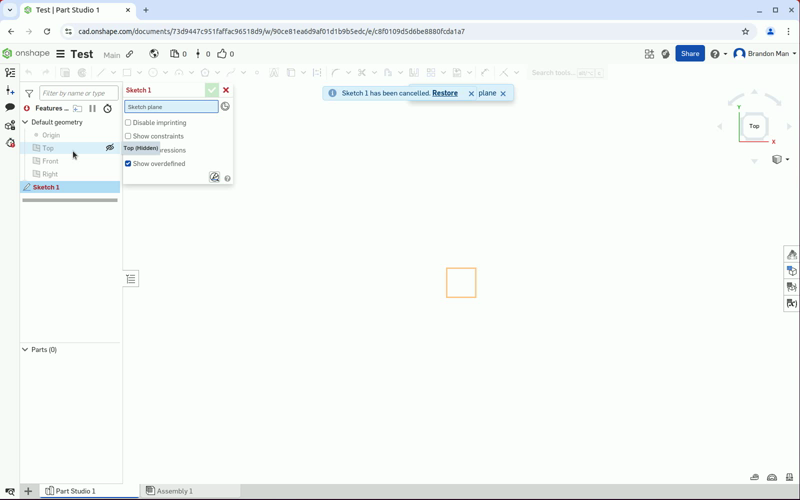
click(73, 150)
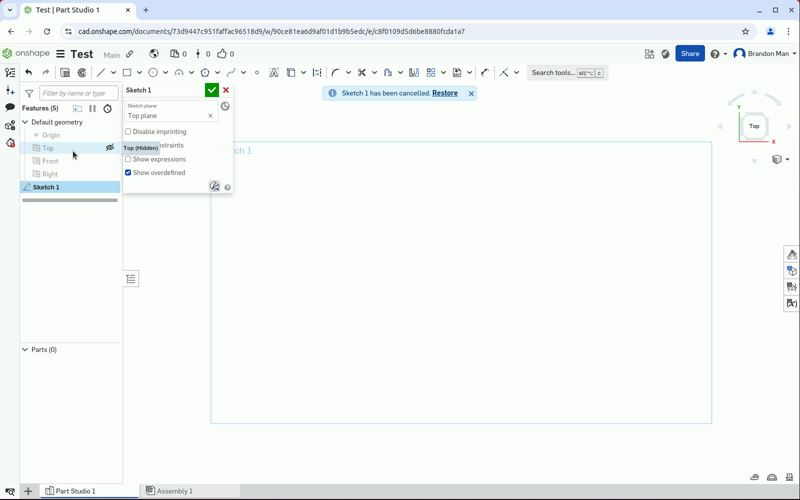
mouse_move(73, 352)
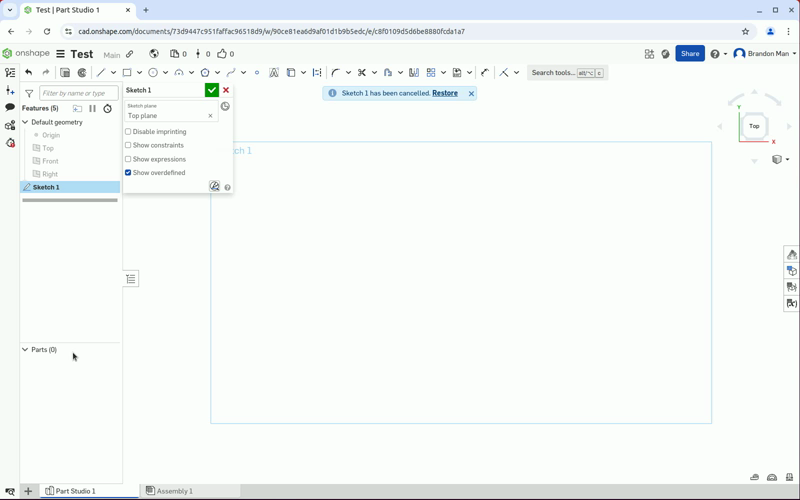
key(y)
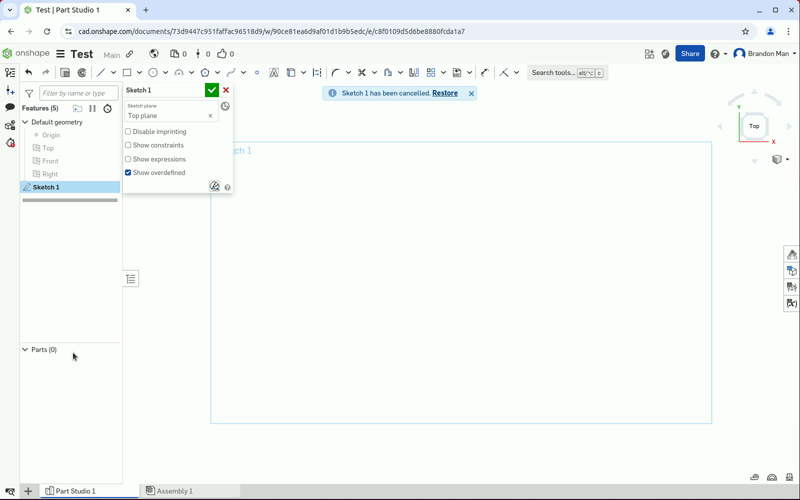
key(c)
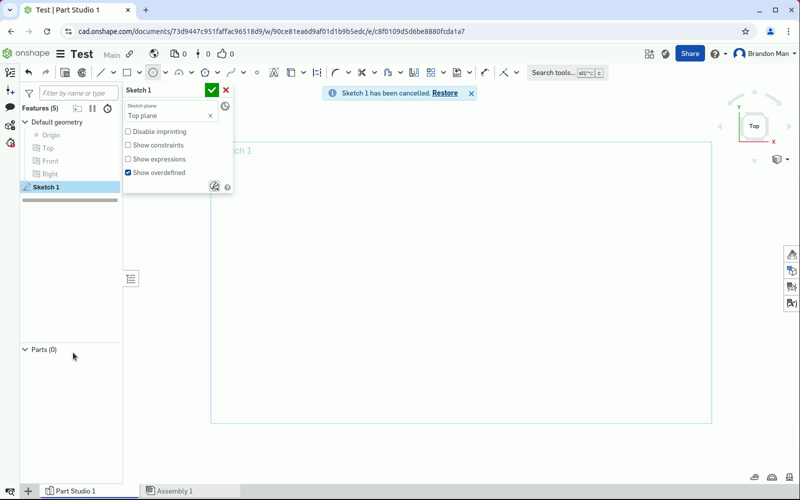
key_down(shift)
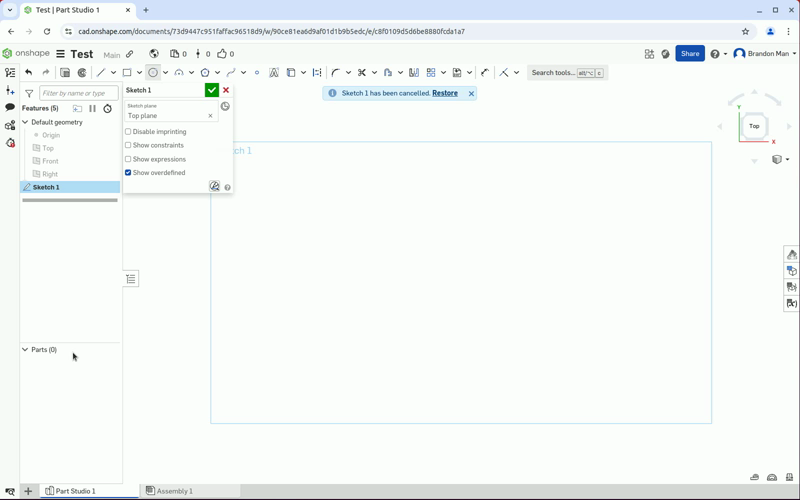
mouse_move(461, 282)
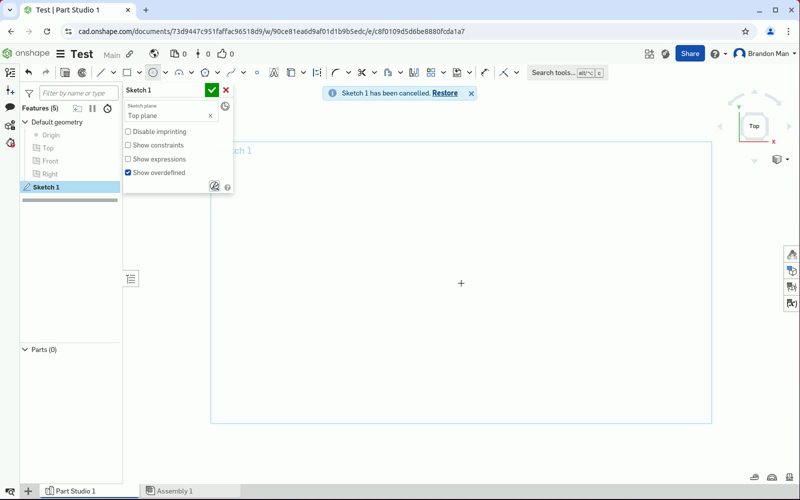
click(461, 282)
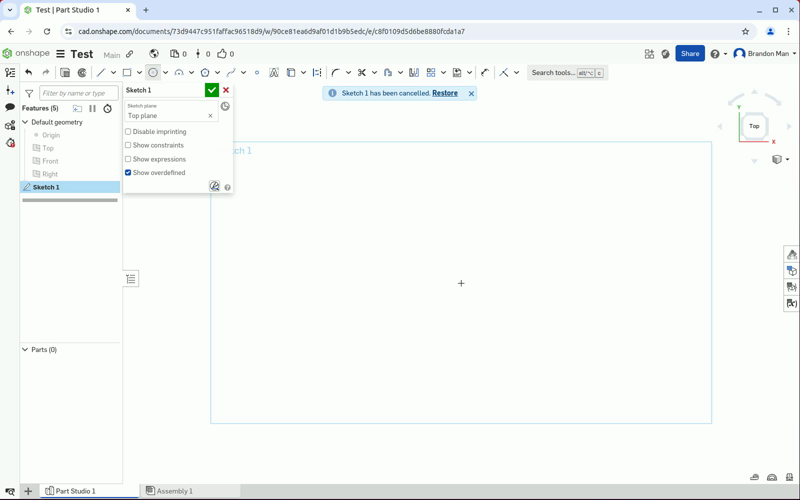
key_up(shift)
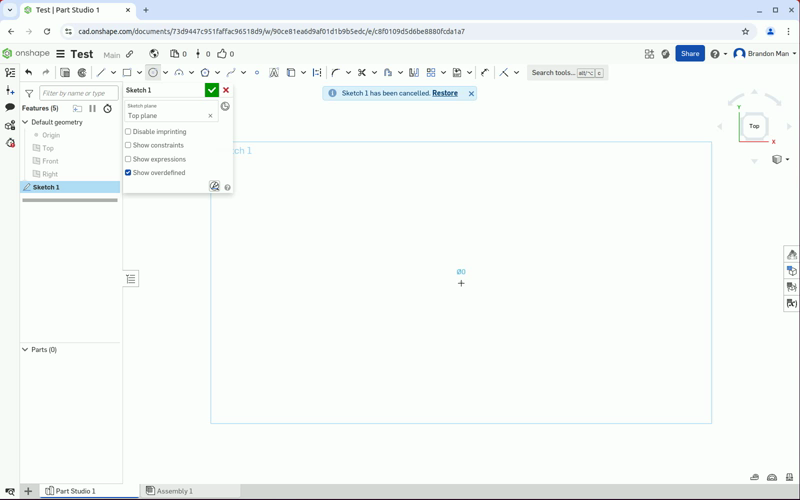
mouse_move(574, 282)
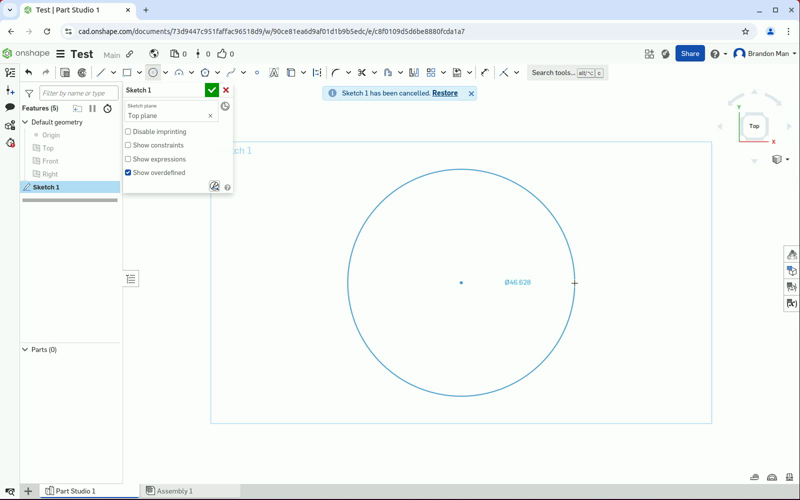
click(574, 282)
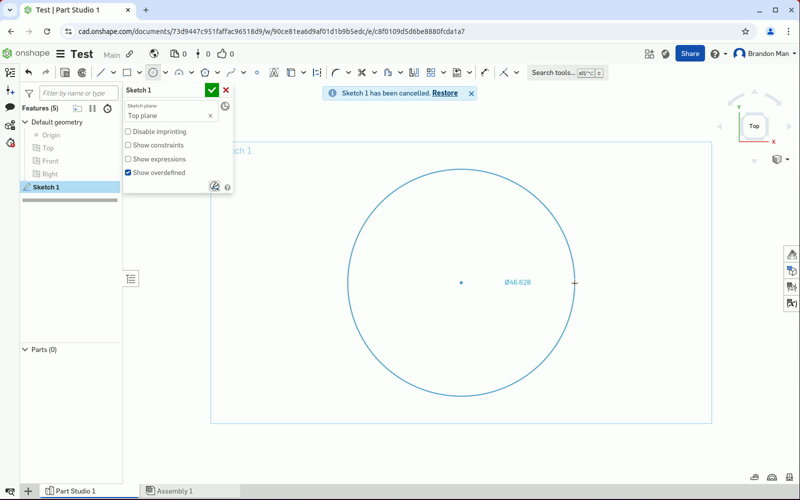
key(esc)
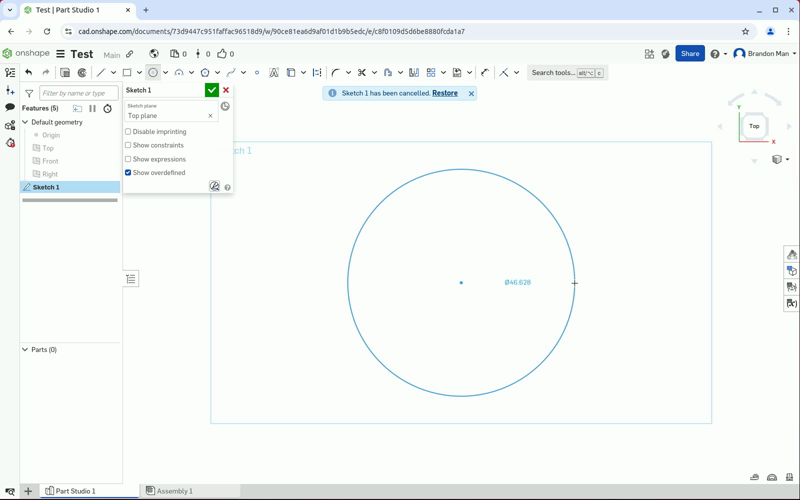
mouse_move(403, 336)
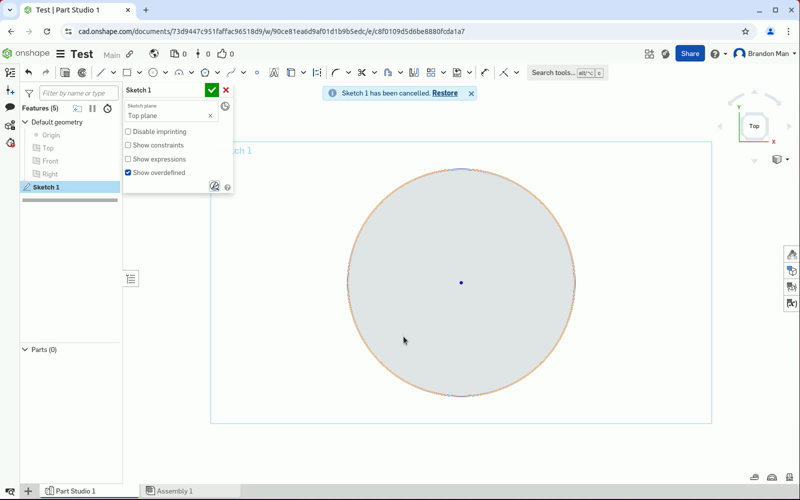
click(403, 336)
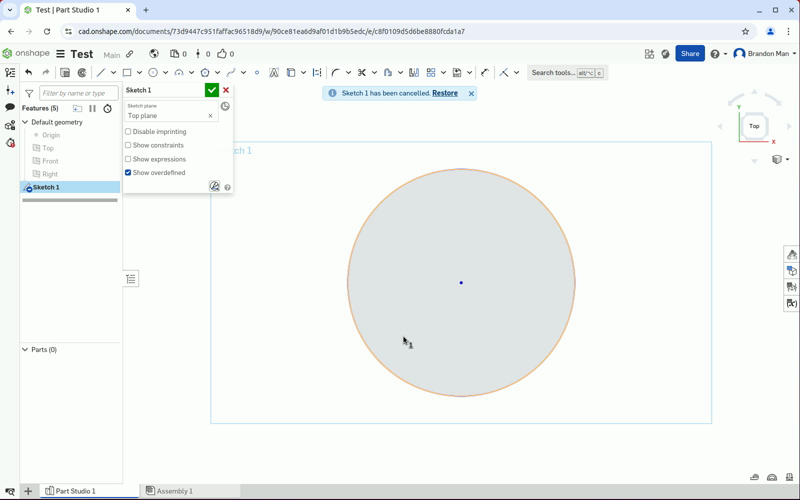
mouse_move(73, 352)
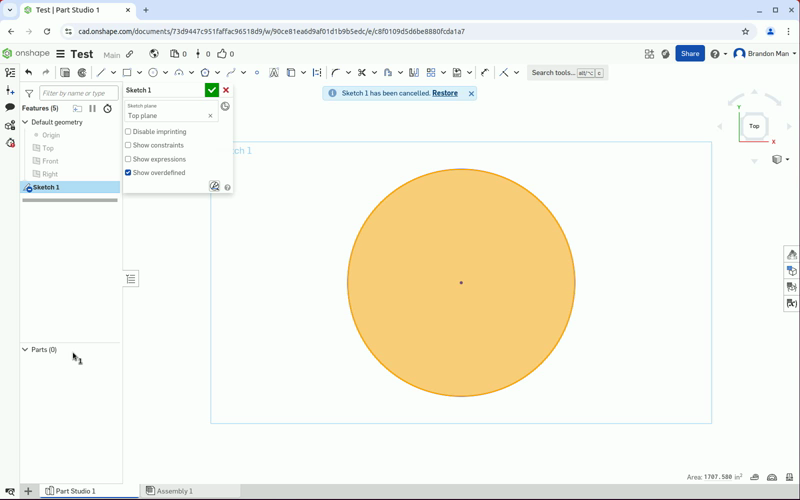
key(shift+y)
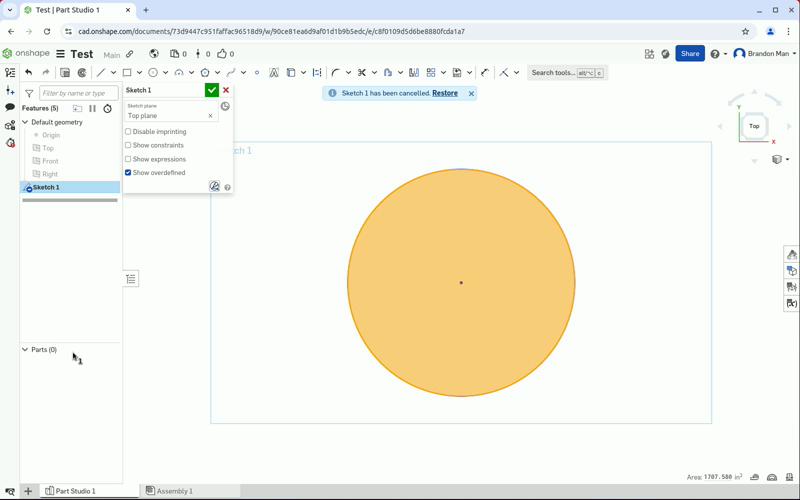
key(shift+e)
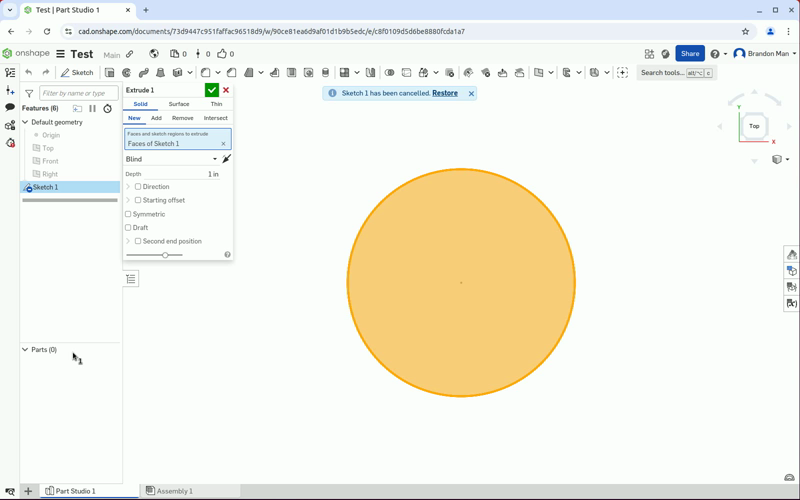
mouse_move(143, 106)
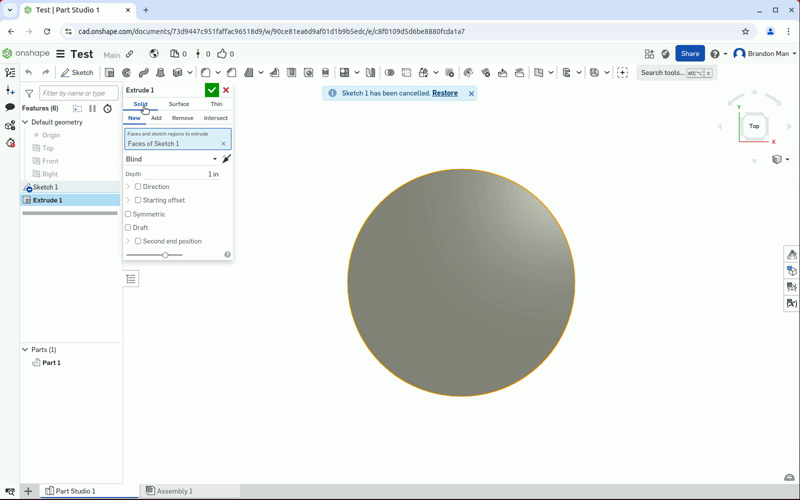
click(143, 106)
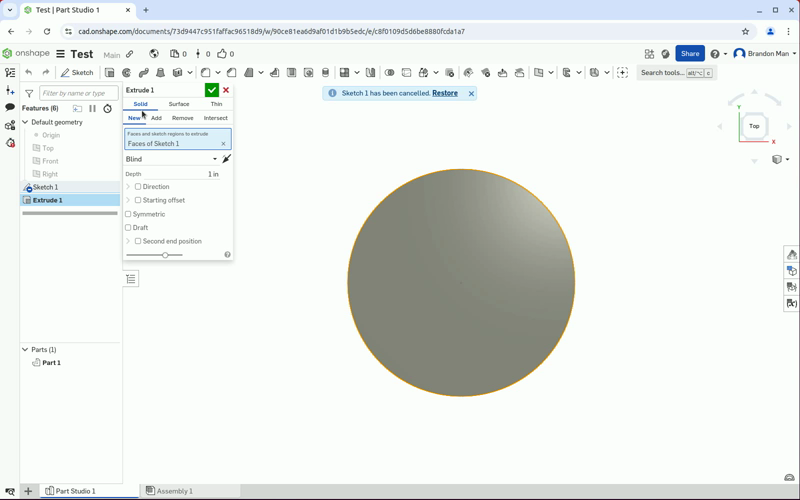
mouse_move(137, 120)
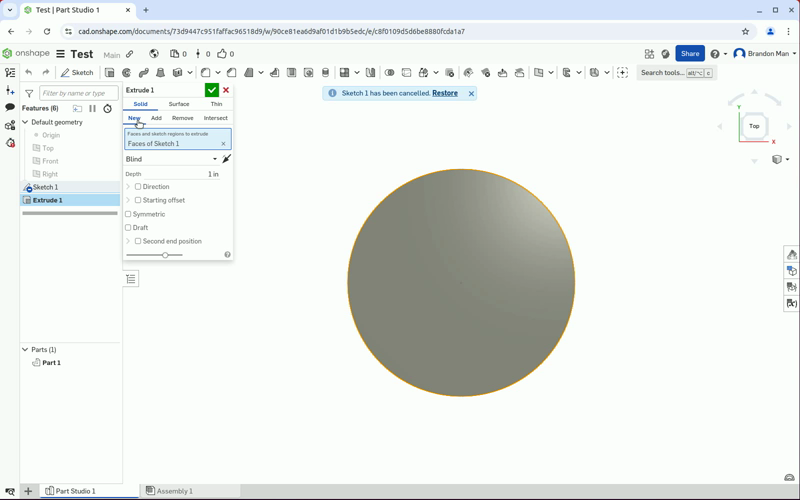
click(137, 120)
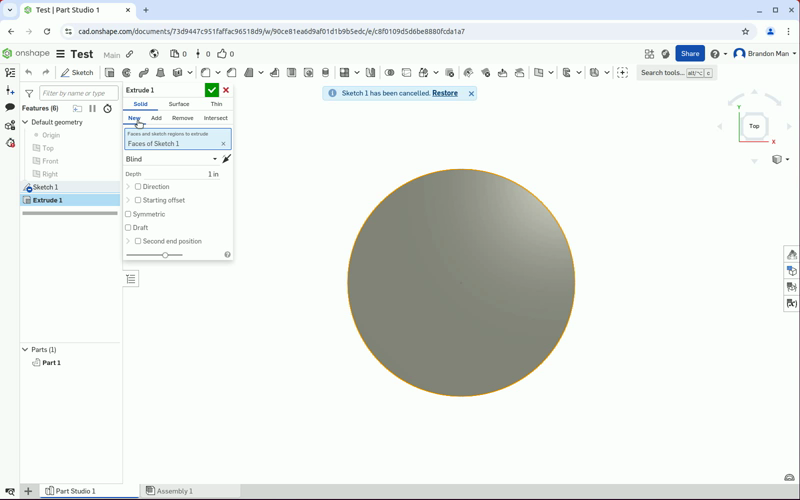
key(tab, 4)
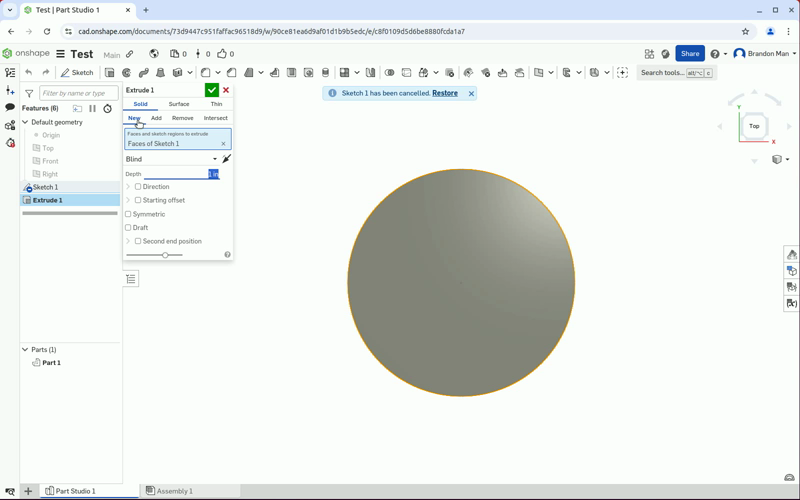
text(16.609)
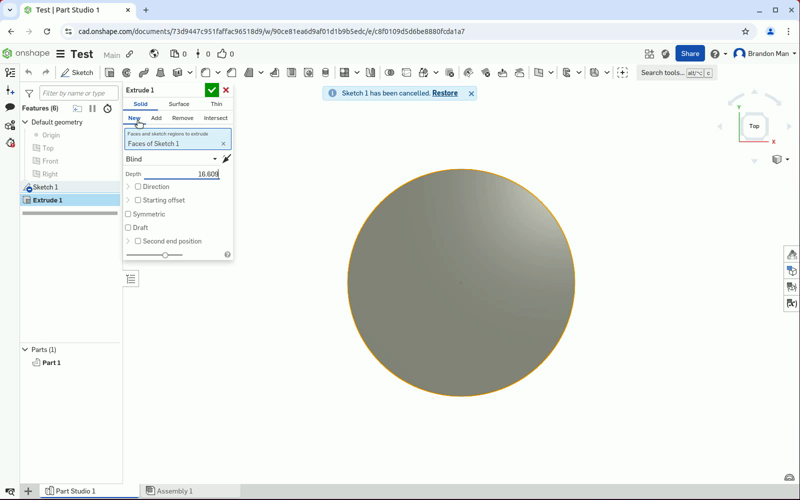
key(enter)
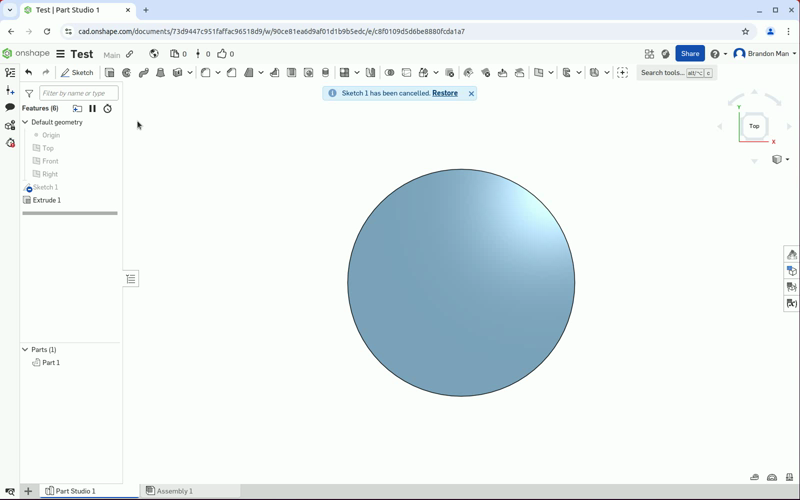
key(shift+h)
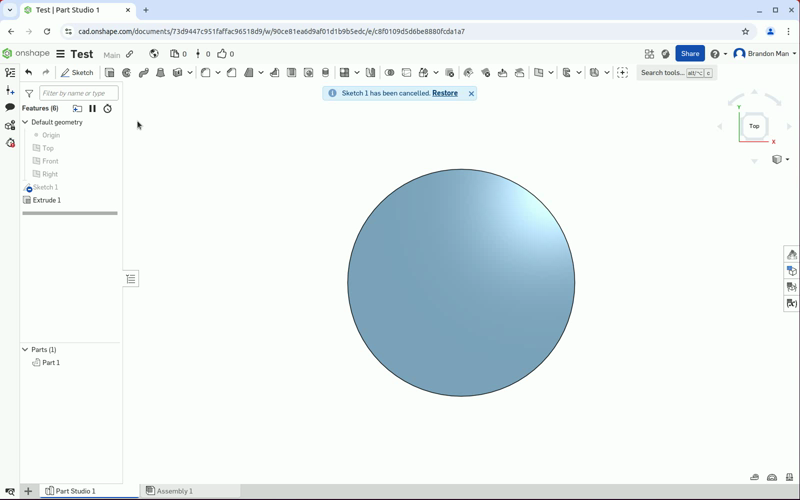
key(shift+h)
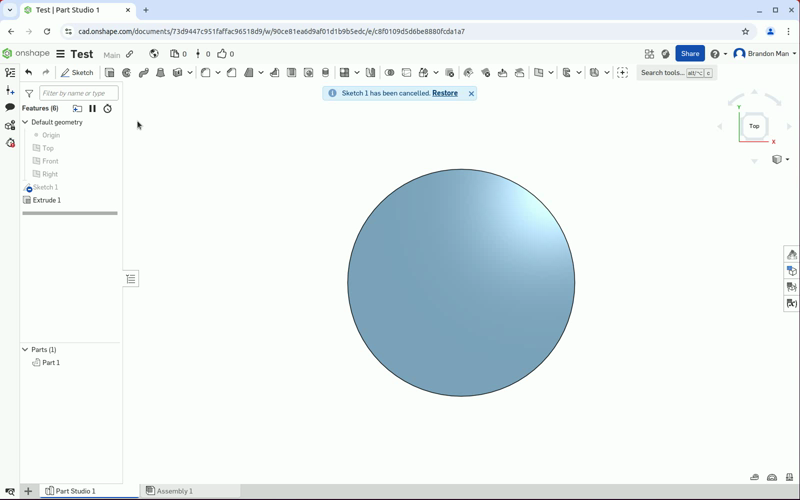
mouse_move(73, 189)
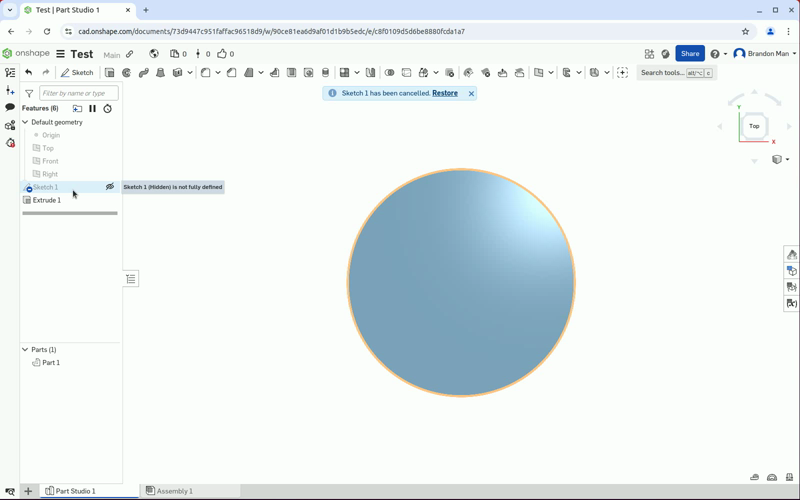
click(73, 189)
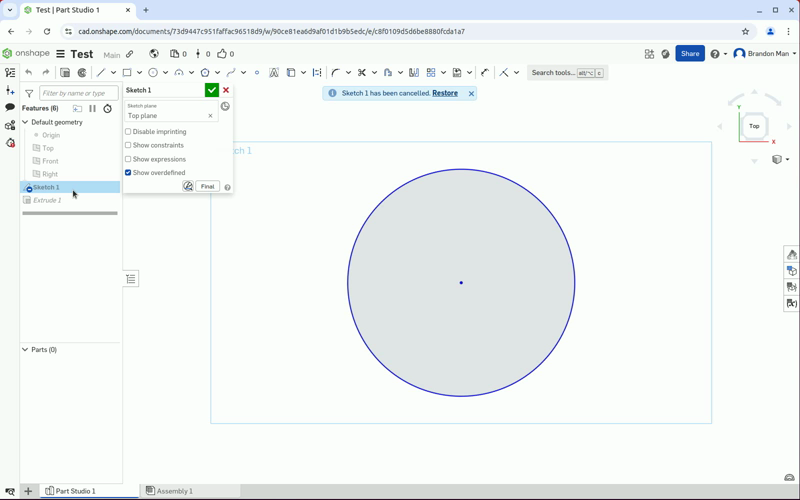
mouse_move(229, 92)
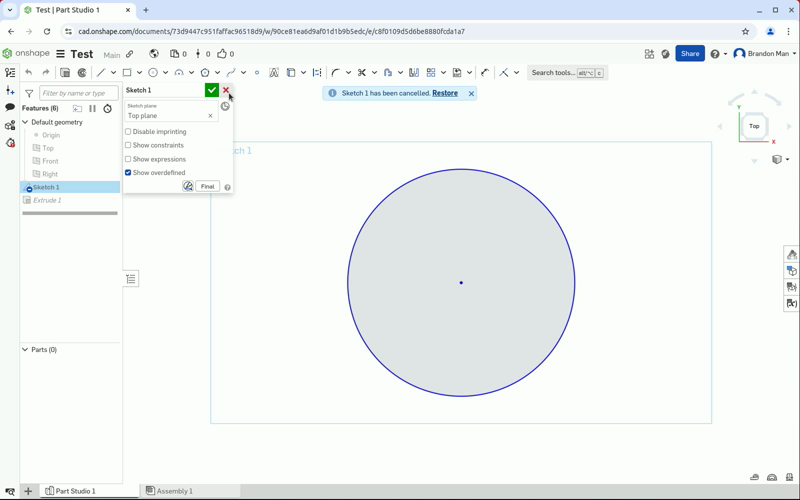
click(229, 92)
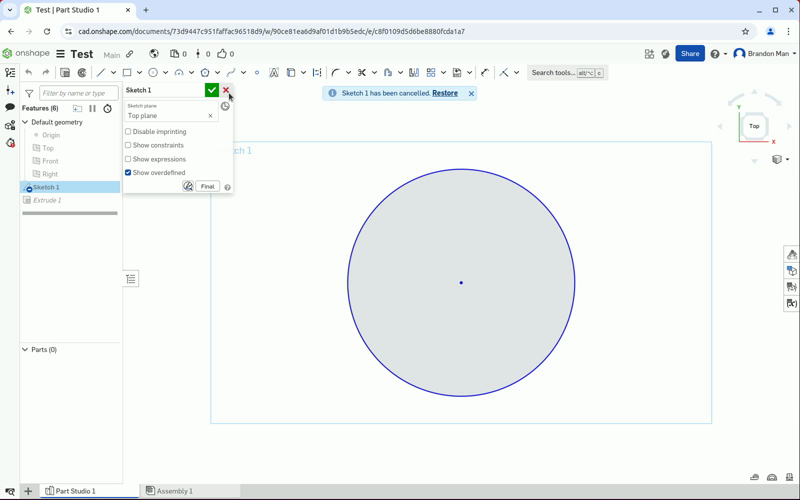
key(shift+s)
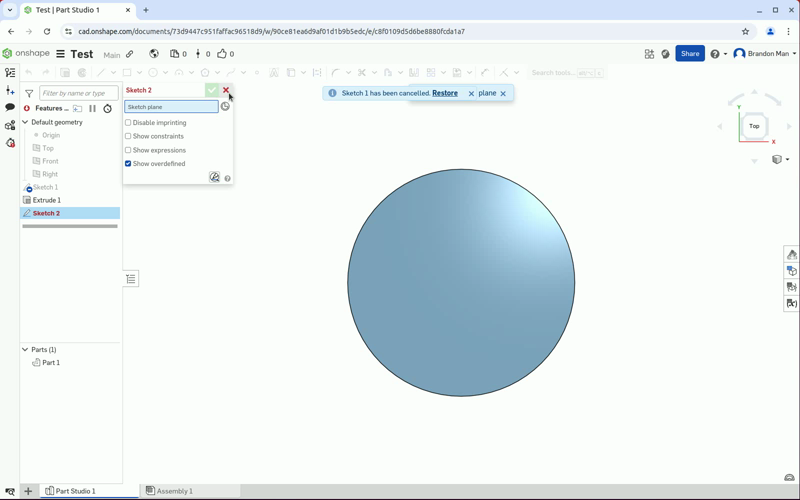
mouse_move(73, 150)
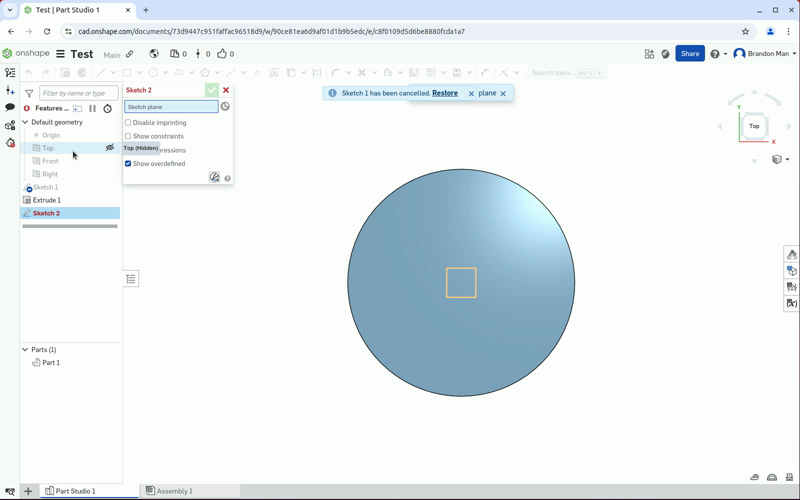
click(73, 150)
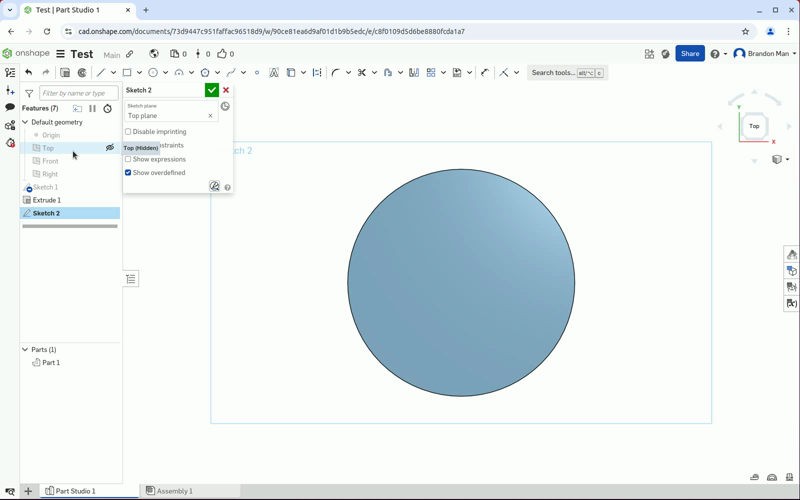
mouse_move(73, 352)
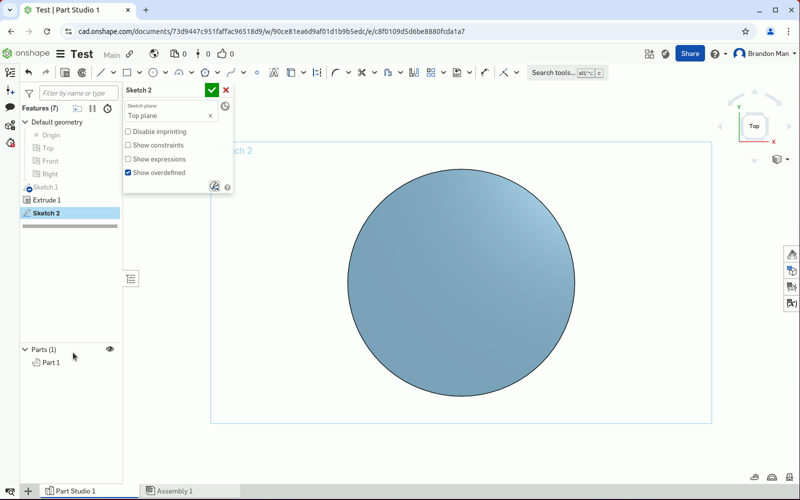
key(y)
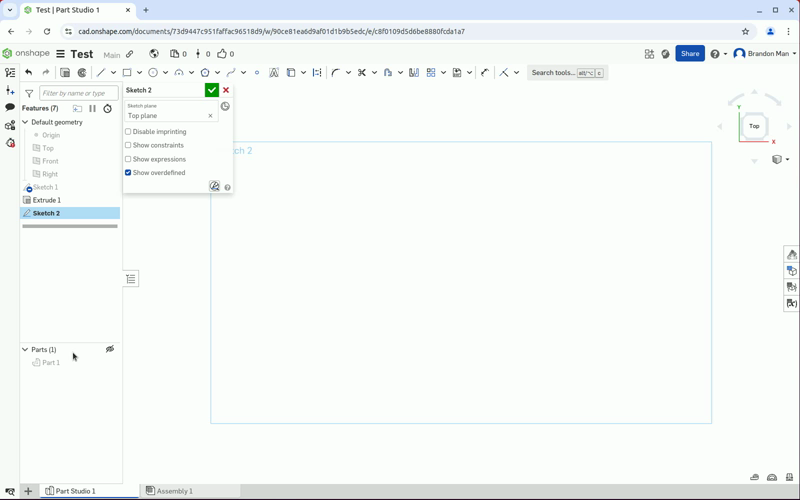
key(c)
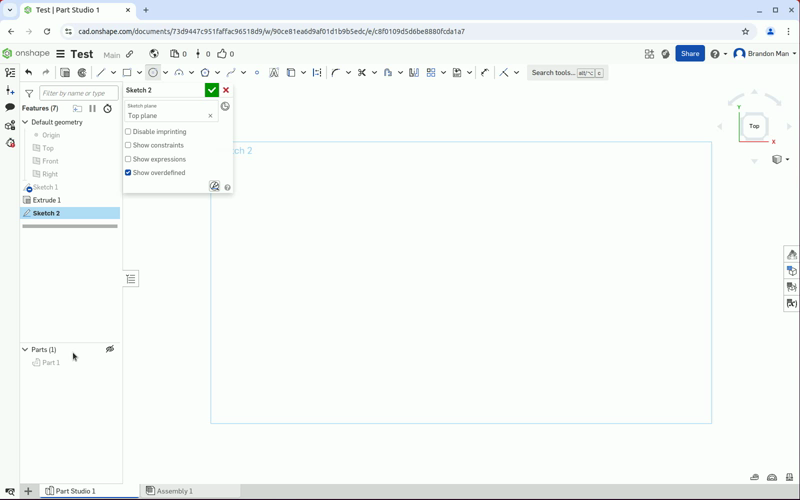
key_down(shift)
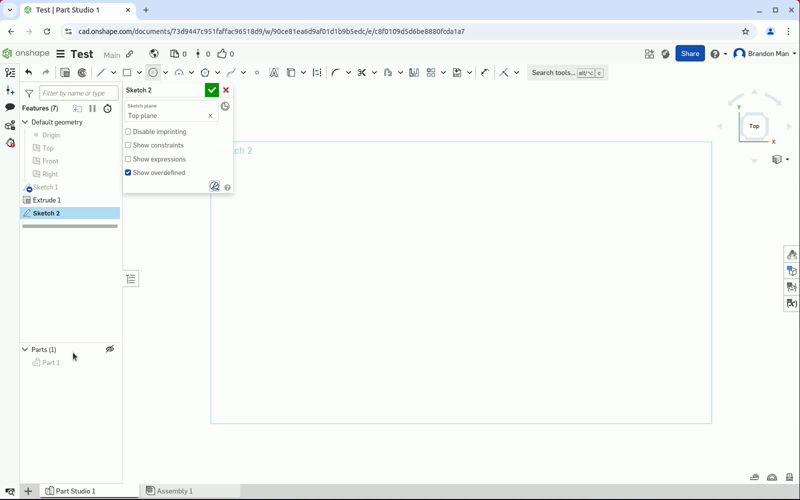
mouse_move(460, 282)
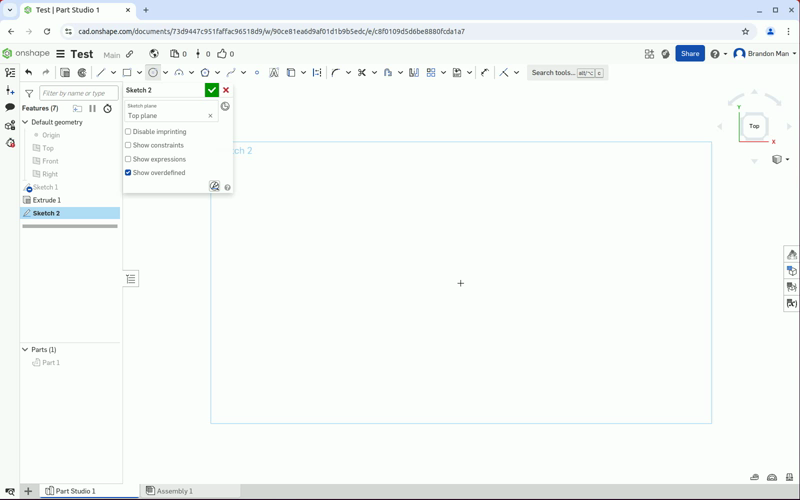
click(460, 282)
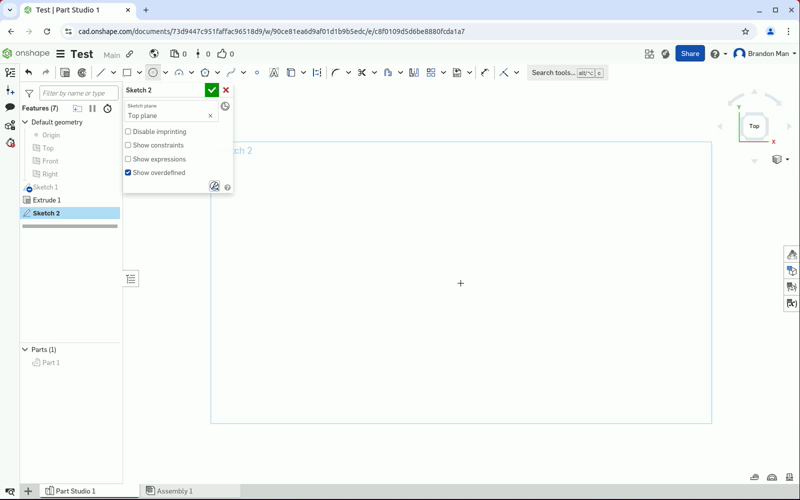
key_up(shift)
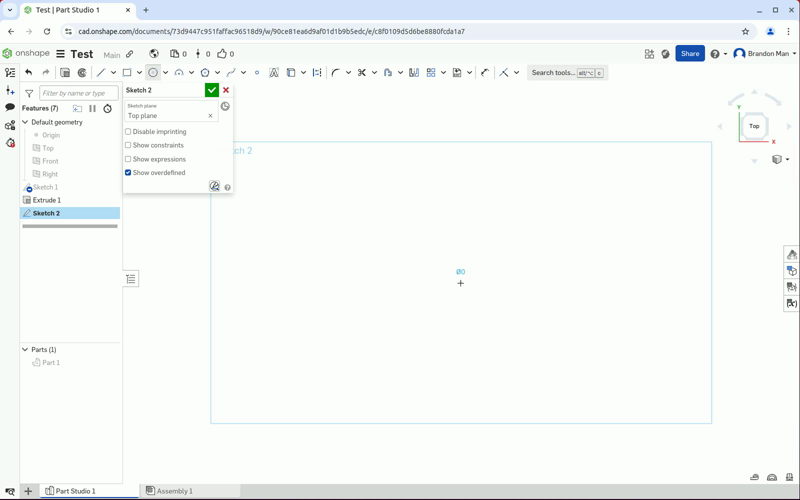
mouse_move(565, 282)
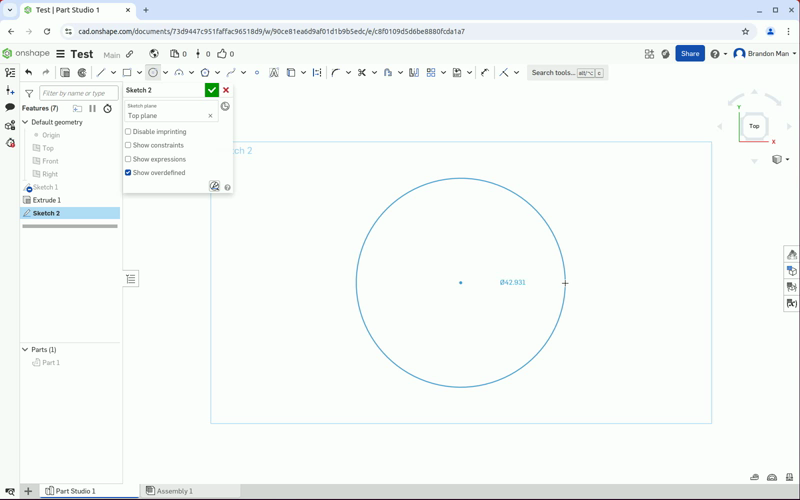
click(565, 282)
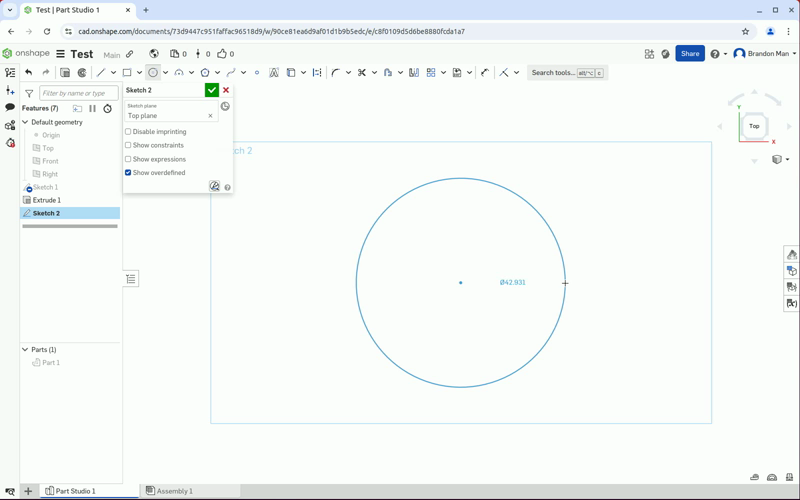
key(esc)
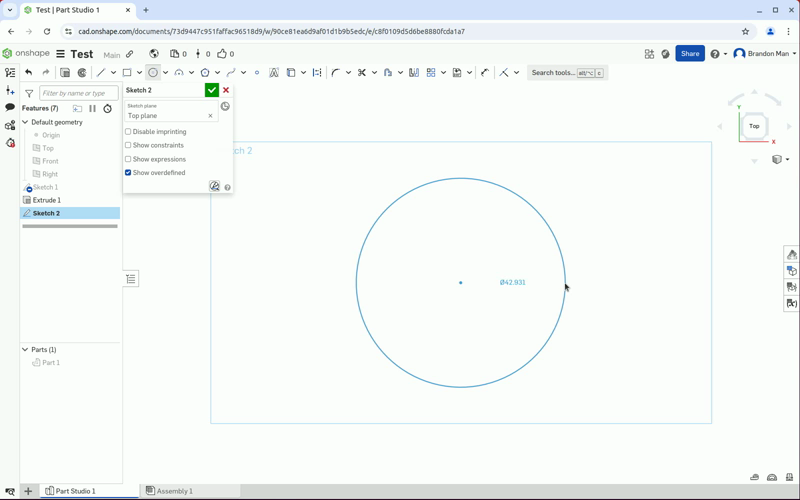
mouse_move(435, 208)
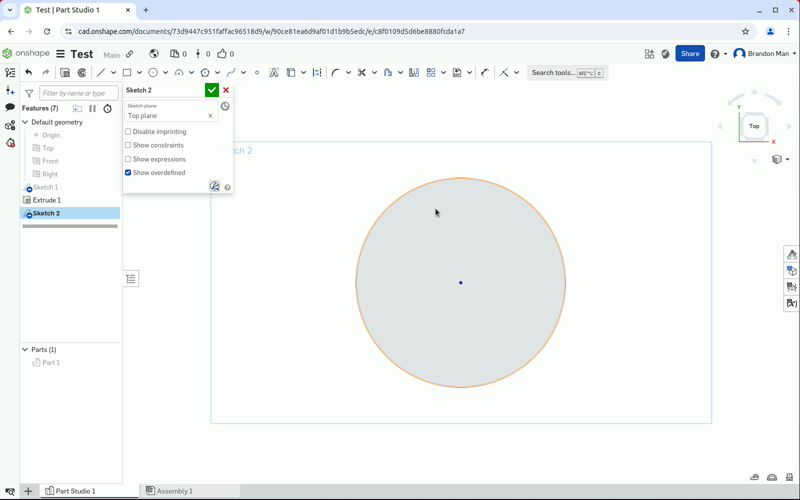
click(435, 208)
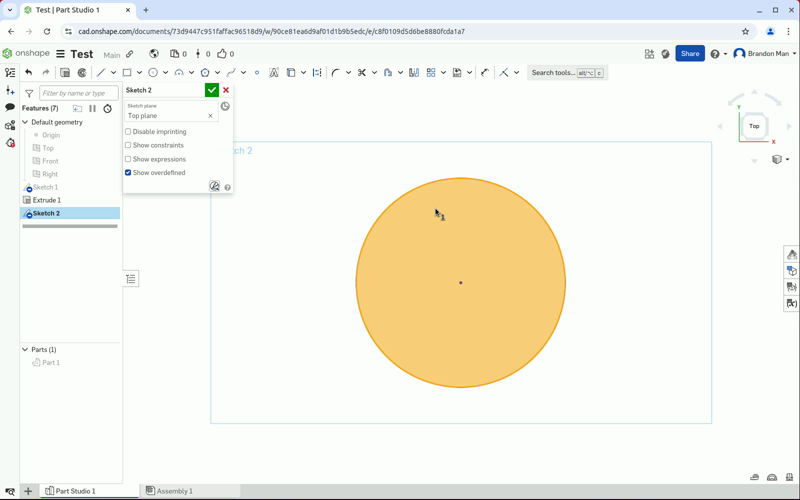
mouse_move(73, 352)
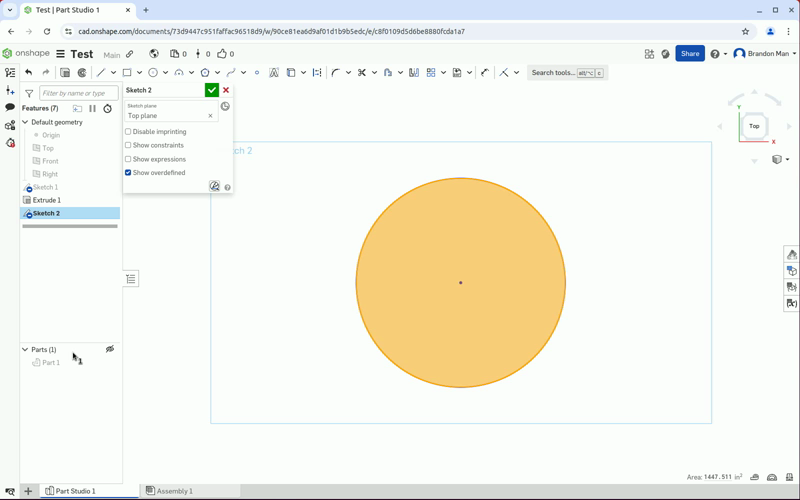
key(shift+y)
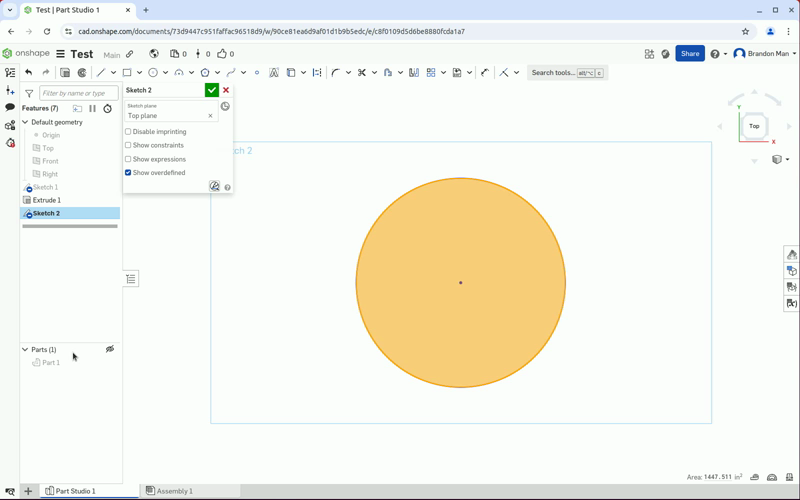
key(shift+e)
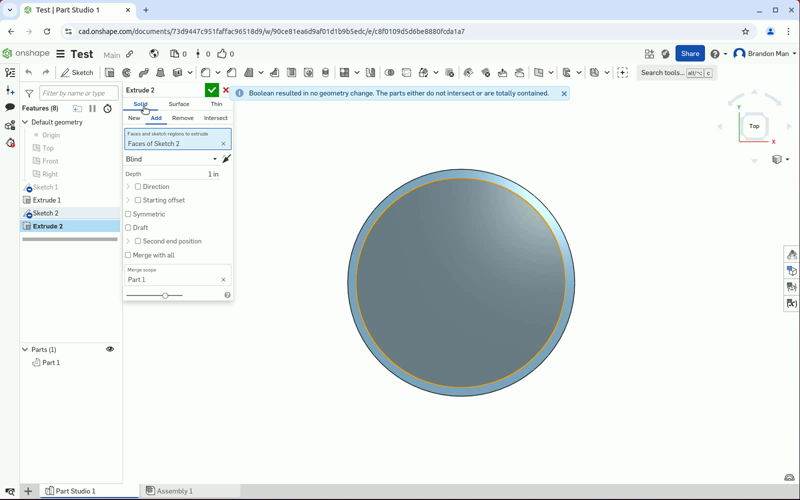
mouse_move(143, 106)
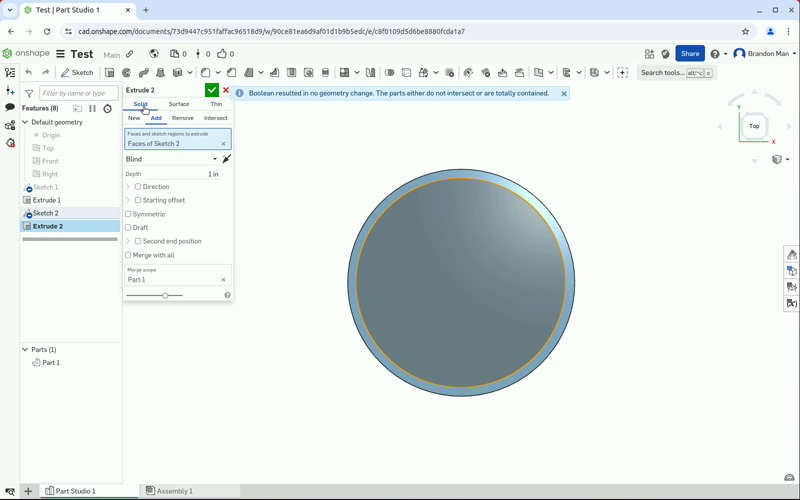
click(143, 106)
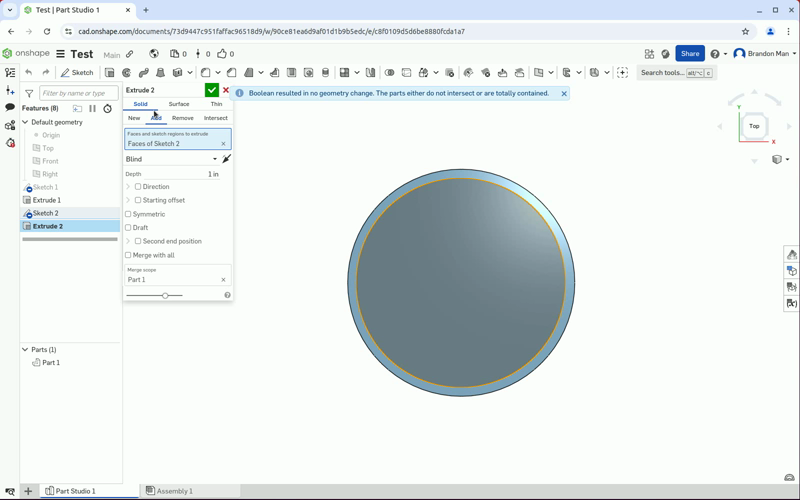
mouse_move(186, 120)
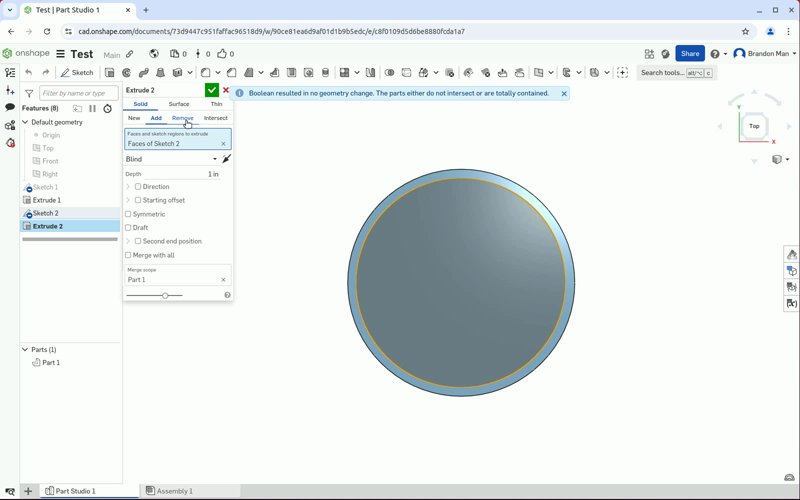
click(186, 120)
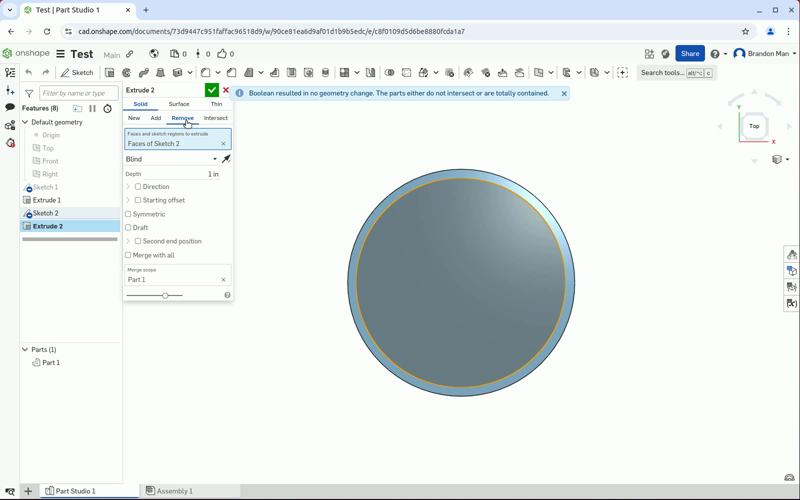
key(tab, 4)
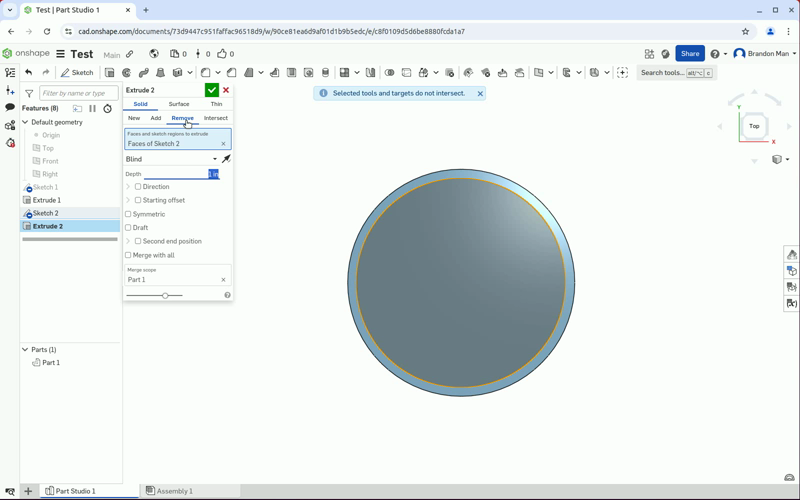
text(-5.536)
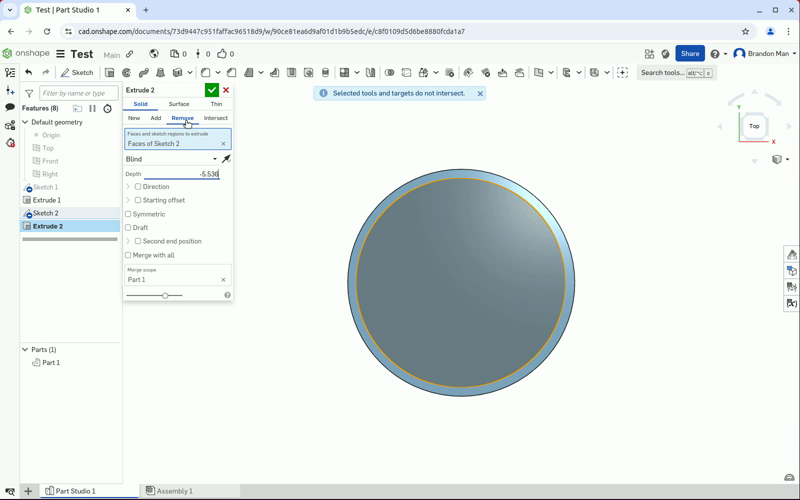
key(tab, 6)
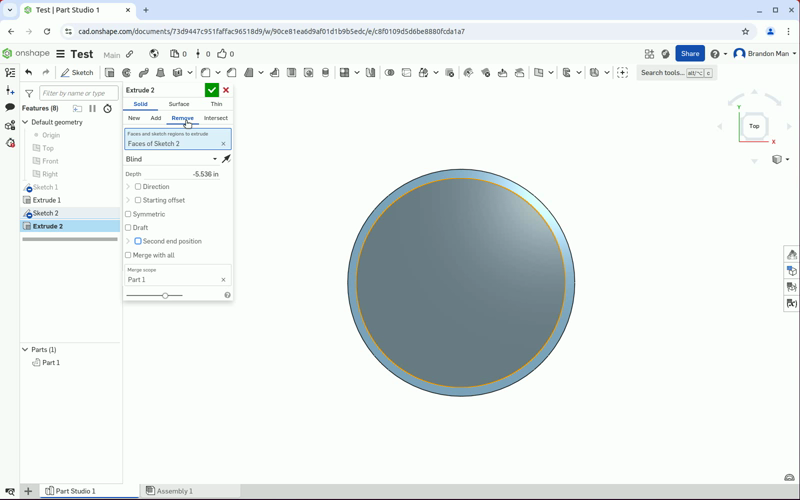
key(space)
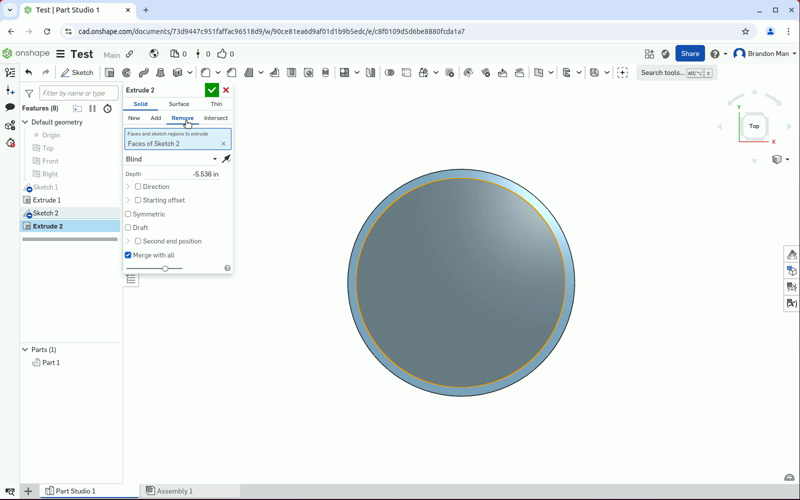
key(enter)
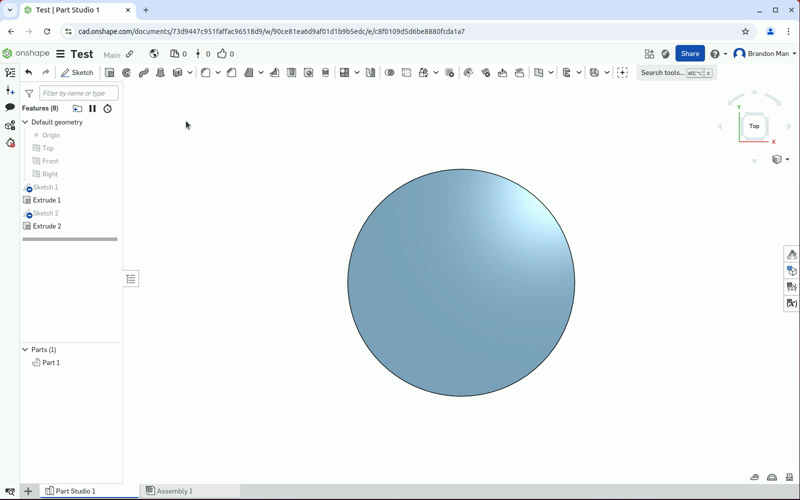
key(shift+h)
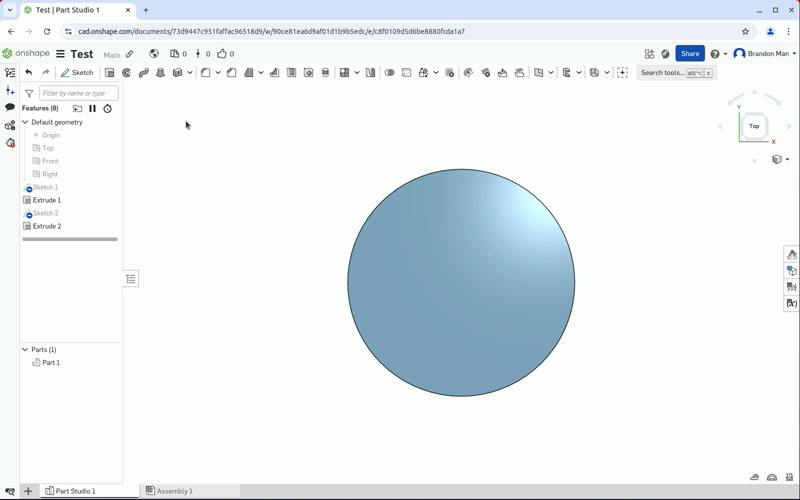
key(shift+h)
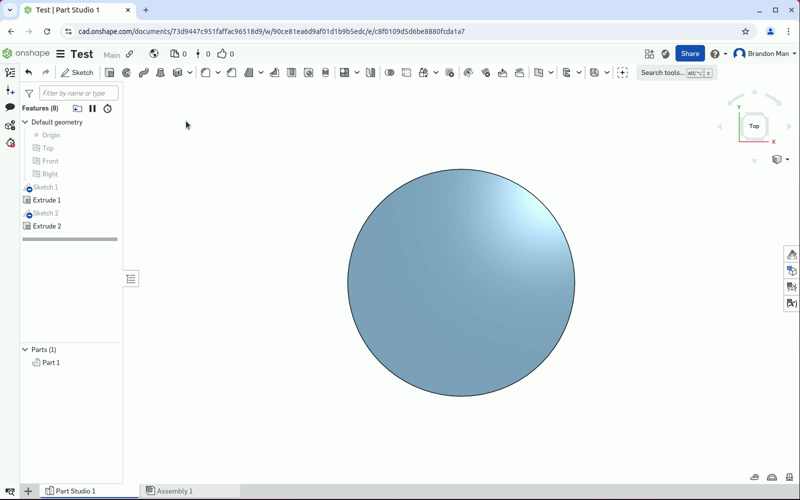
mouse_move(73, 189)
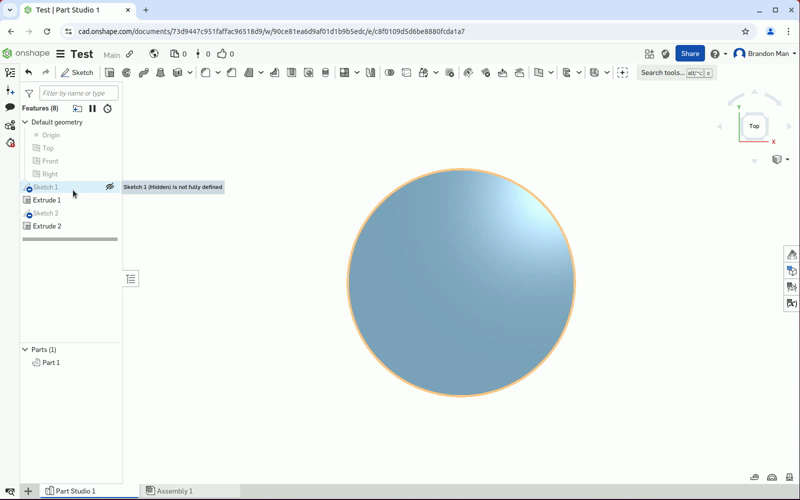
click(73, 189)
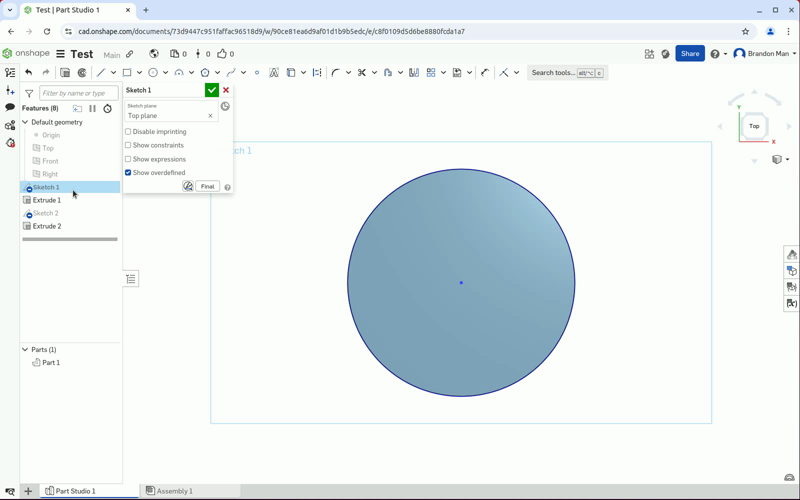
mouse_move(229, 92)
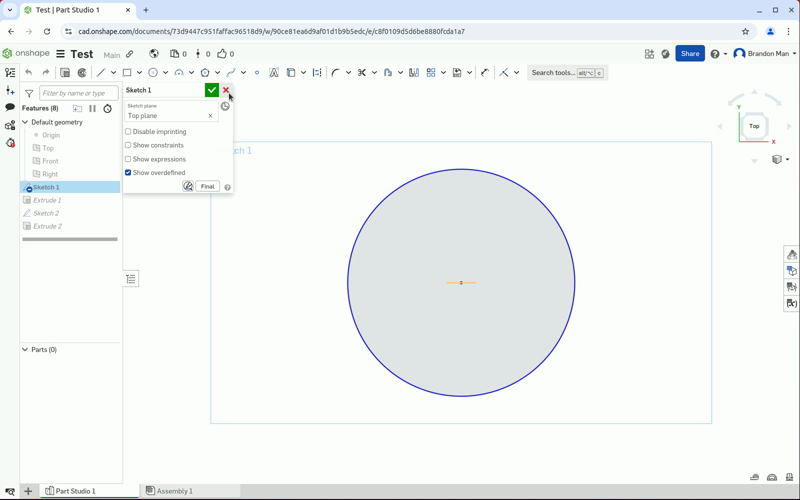
click(229, 92)
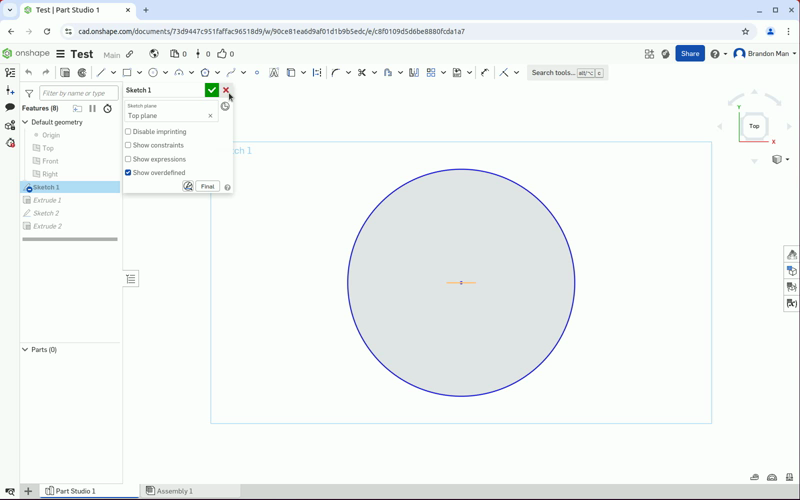
key(shift+s)
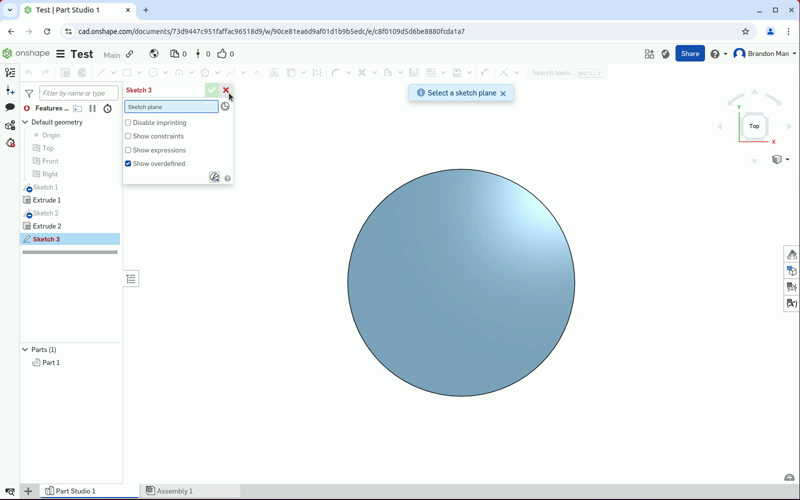
mouse_move(73, 150)
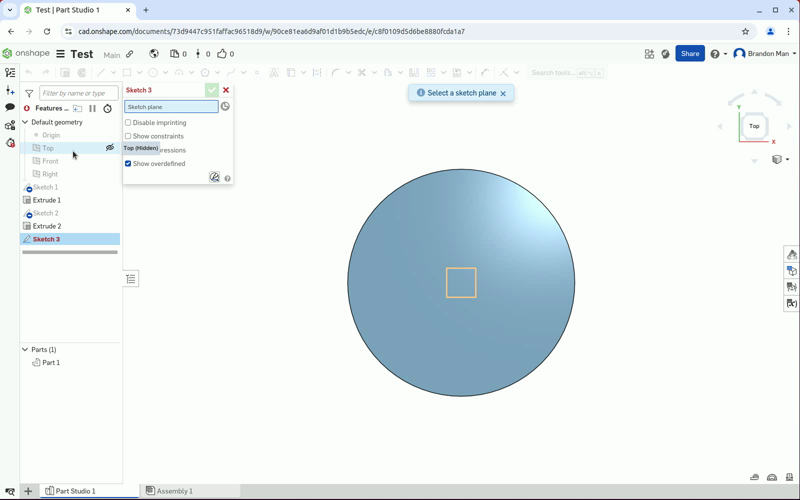
click(73, 150)
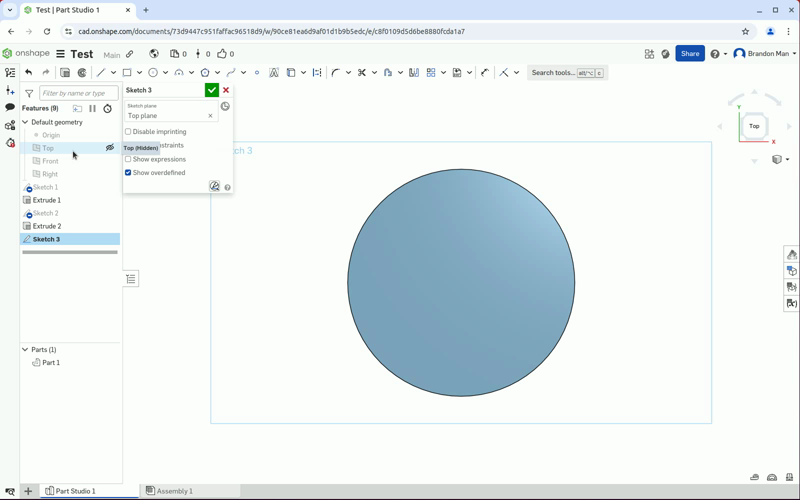
mouse_move(73, 352)
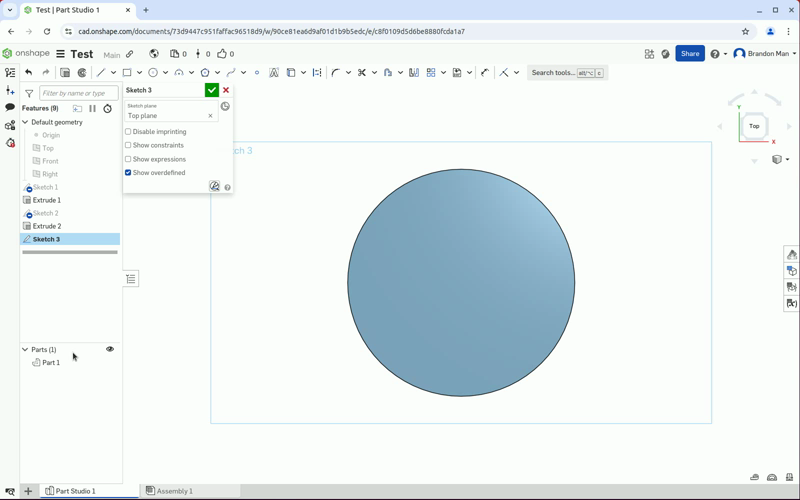
key(y)
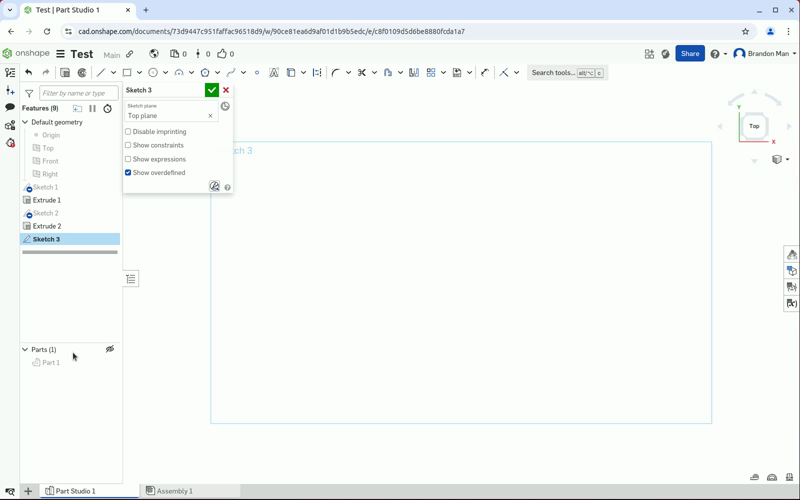
key(c)
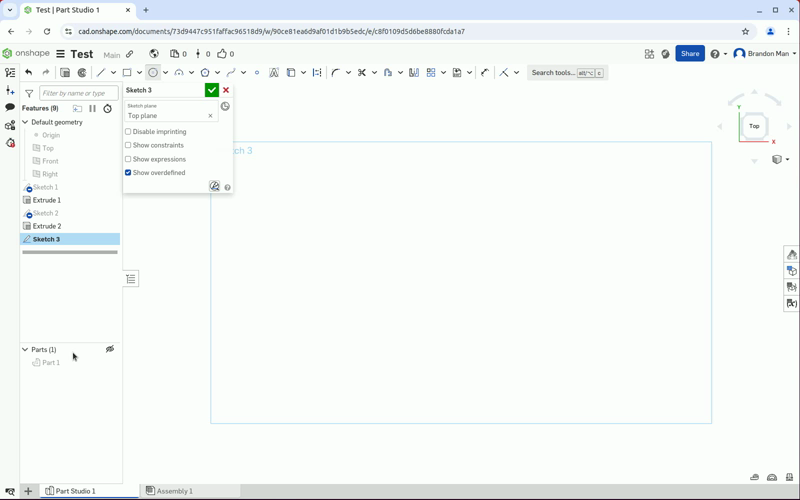
key_down(shift)
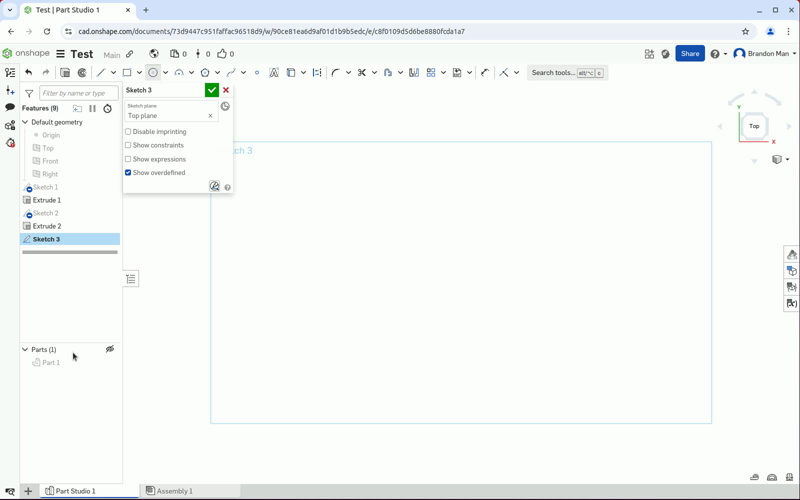
mouse_move(461, 282)
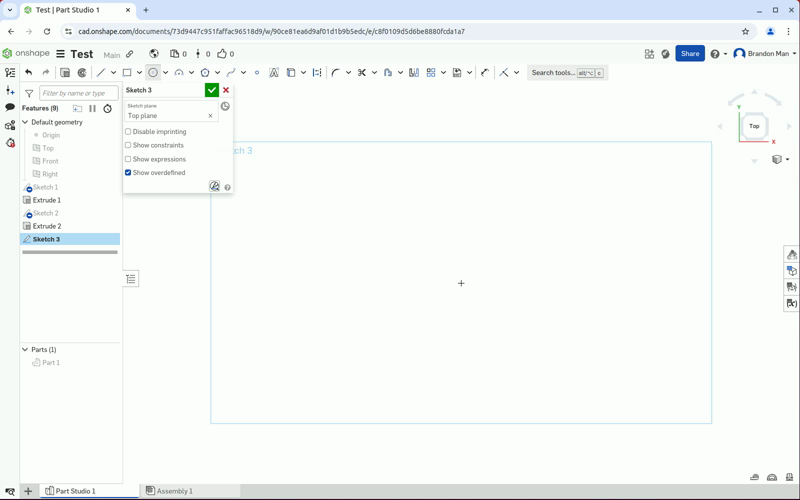
click(461, 282)
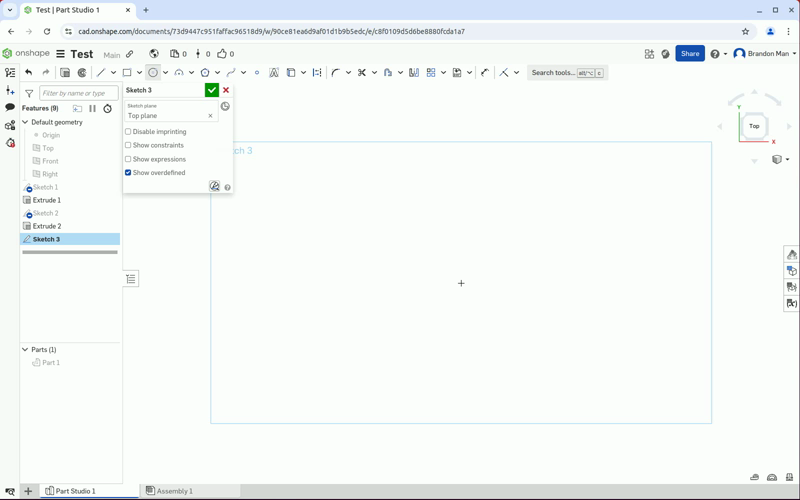
key_up(shift)
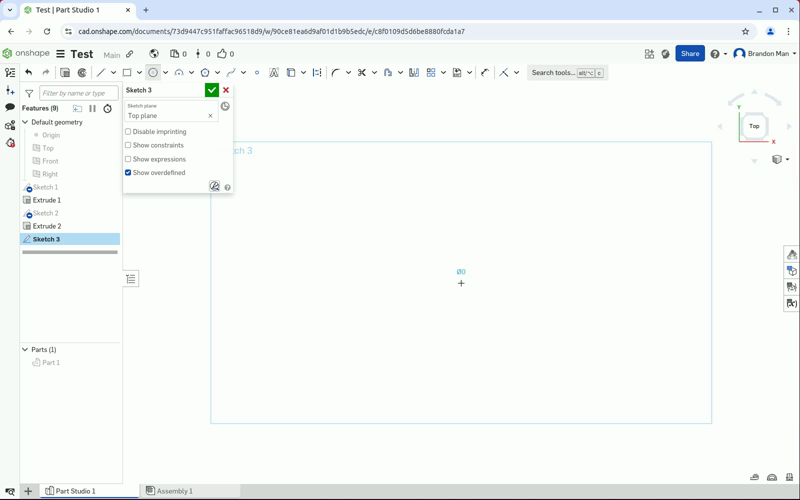
mouse_move(513, 282)
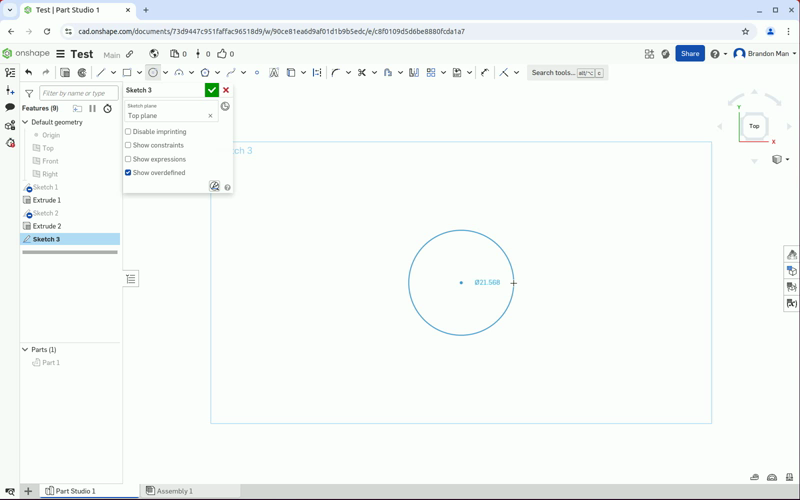
click(513, 282)
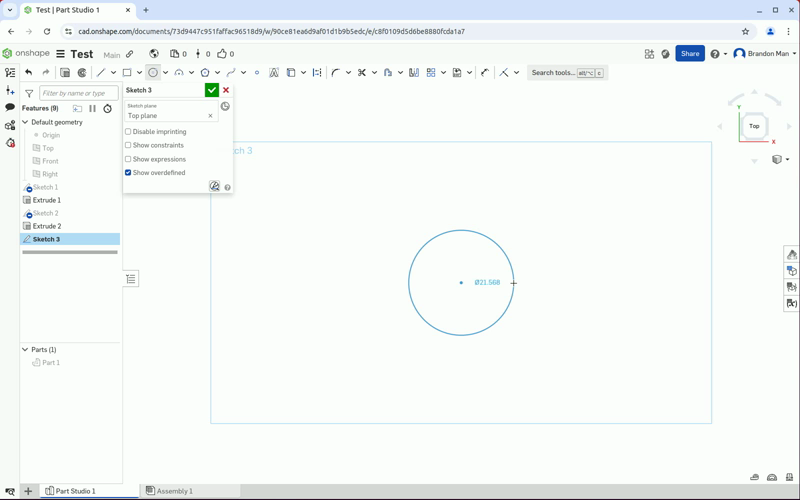
key(esc)
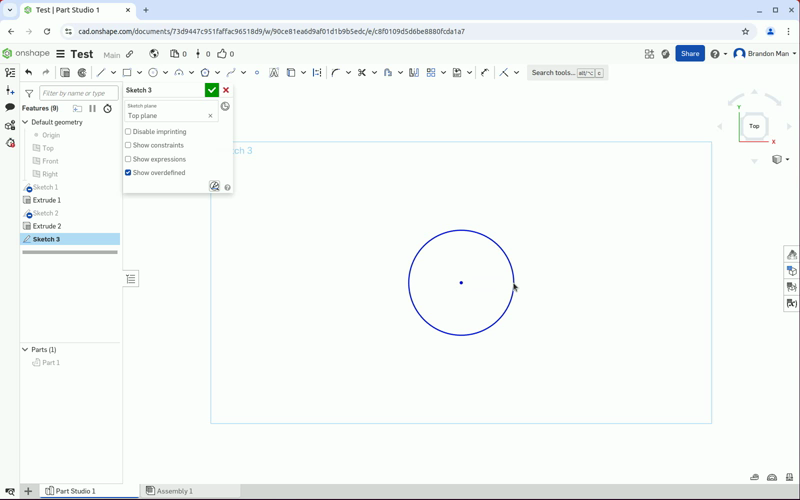
mouse_move(434, 274)
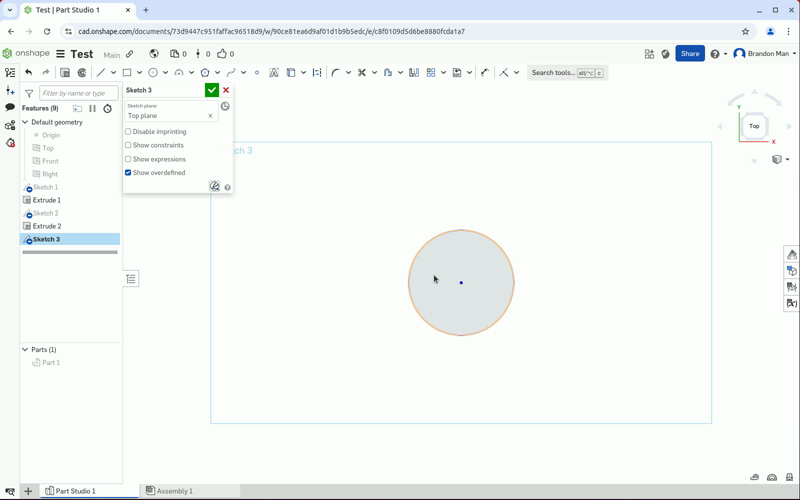
click(434, 274)
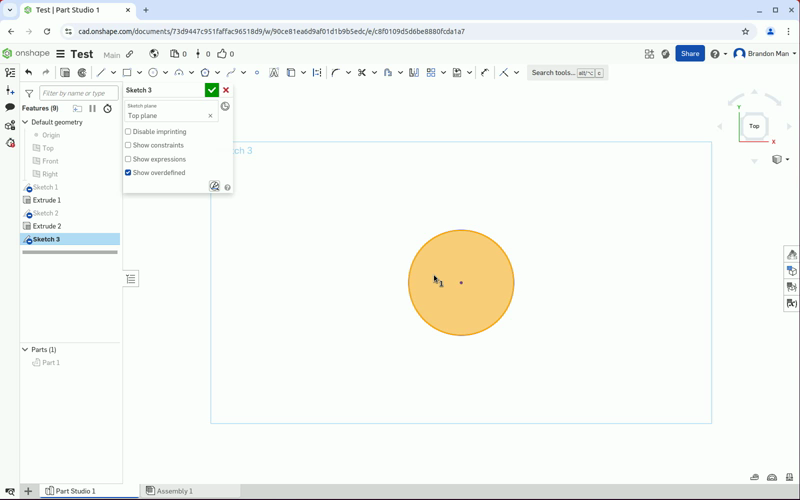
mouse_move(73, 352)
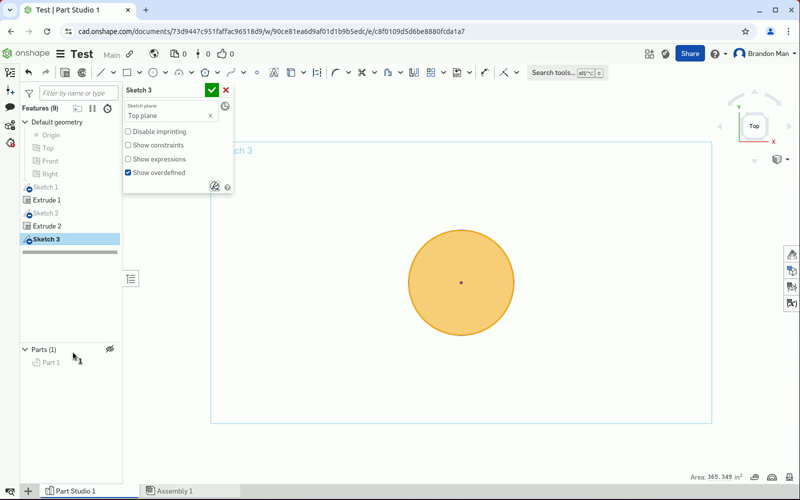
key(shift+y)
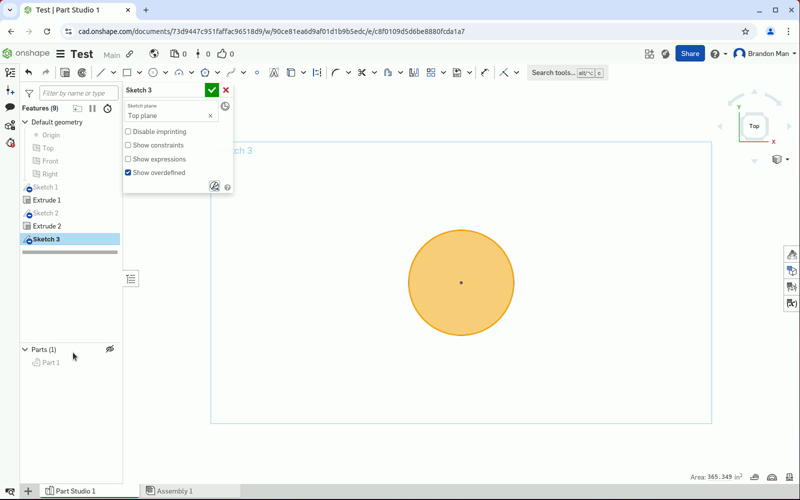
key(shift+e)
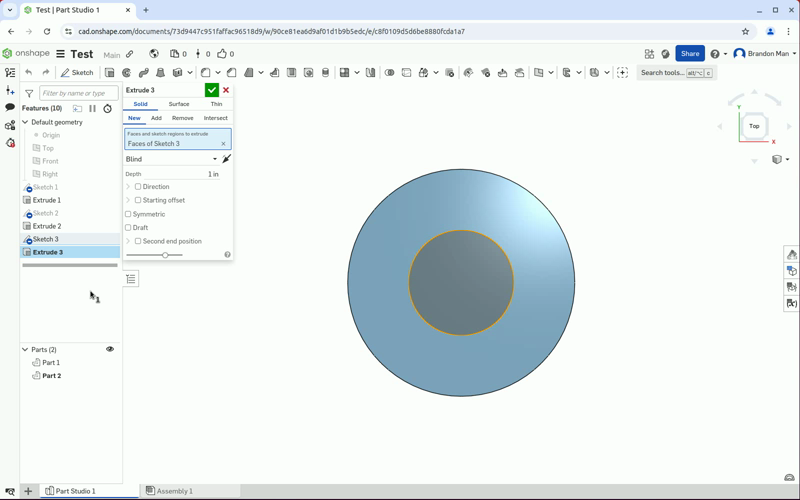
mouse_move(143, 106)
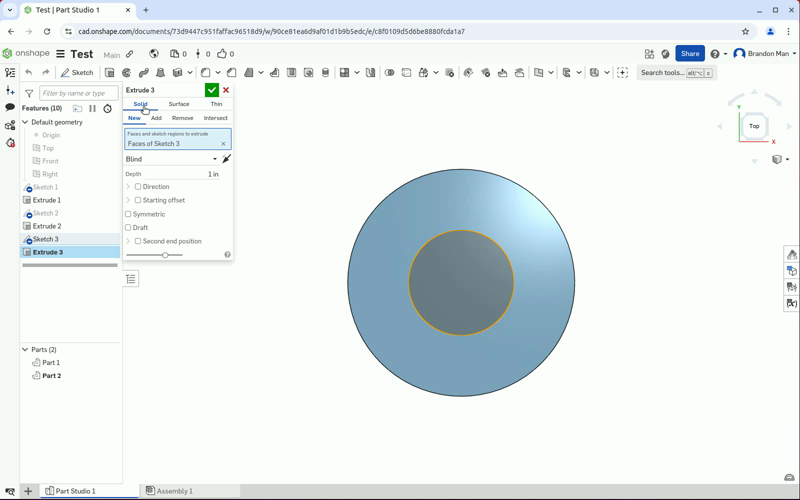
click(143, 106)
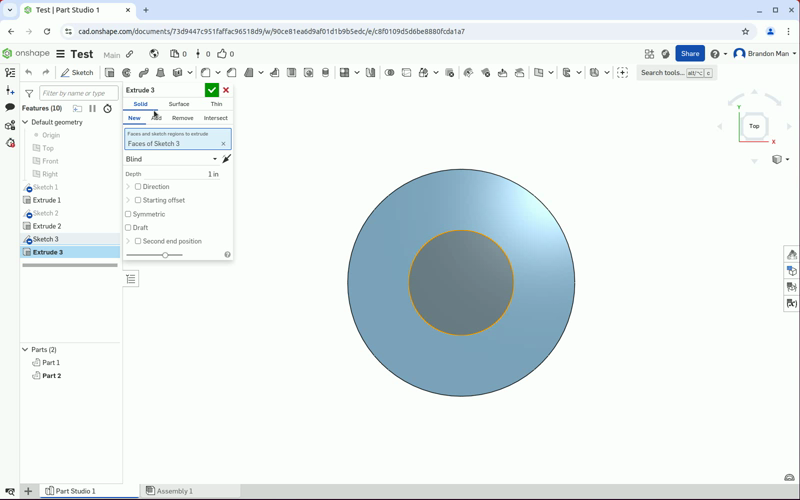
mouse_move(186, 120)
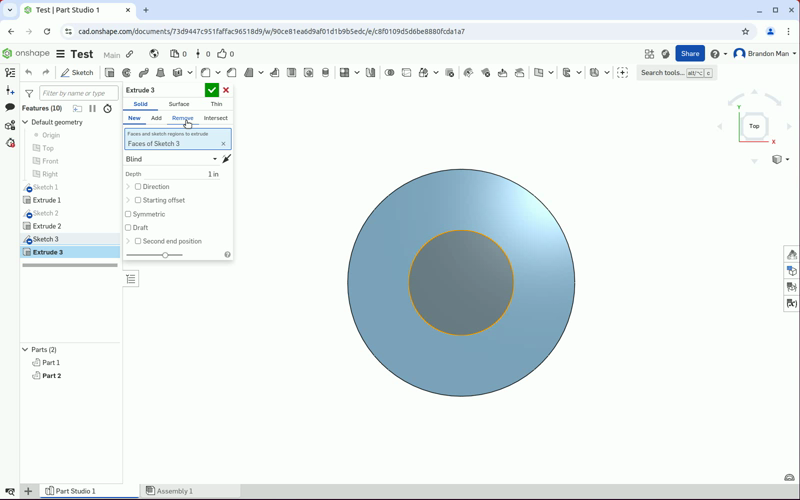
click(186, 120)
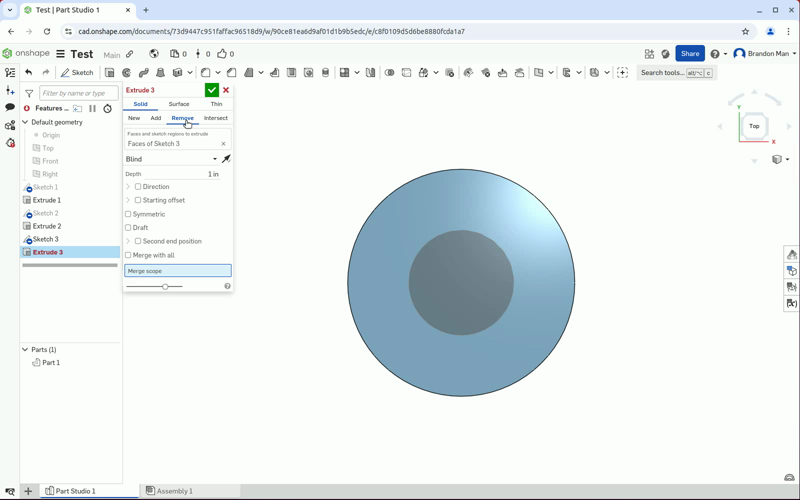
key(tab, 4)
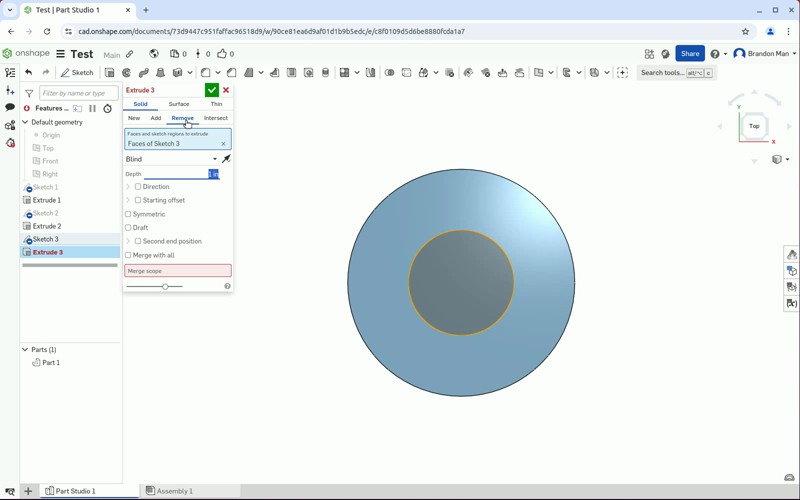
text(-30.57)
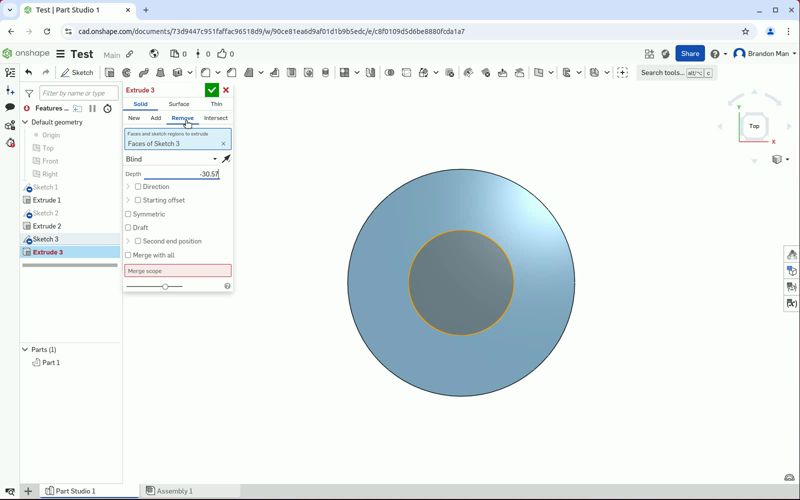
key(tab, 6)
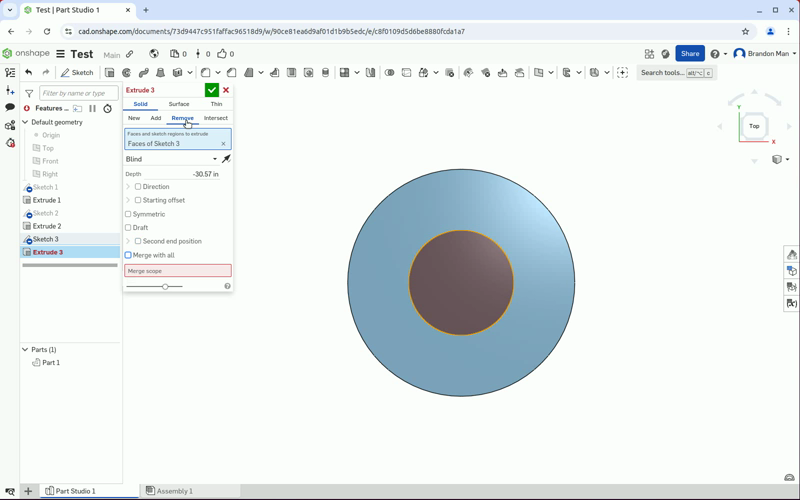
key(space)
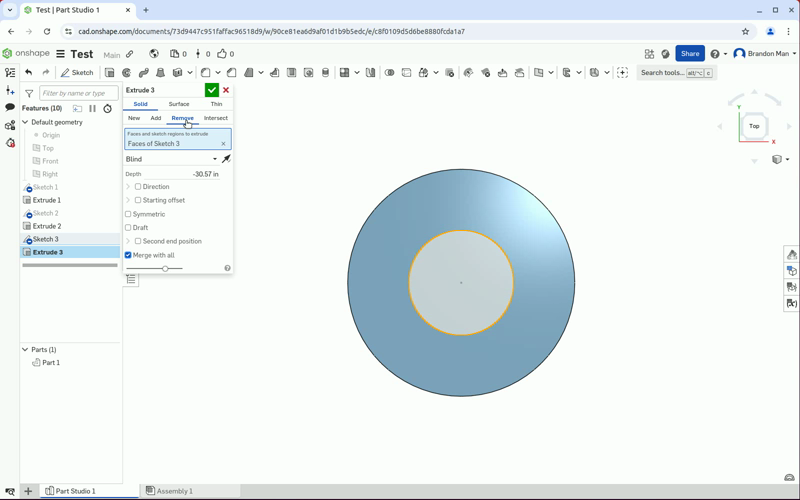
key(enter)
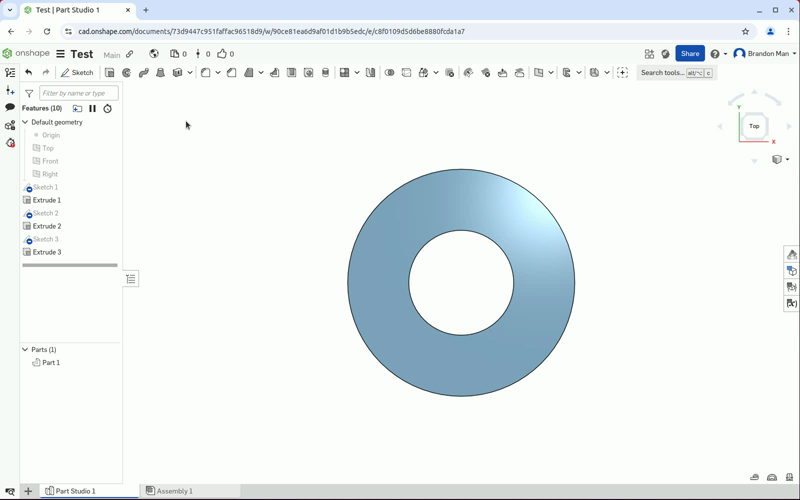
key(shift+h)
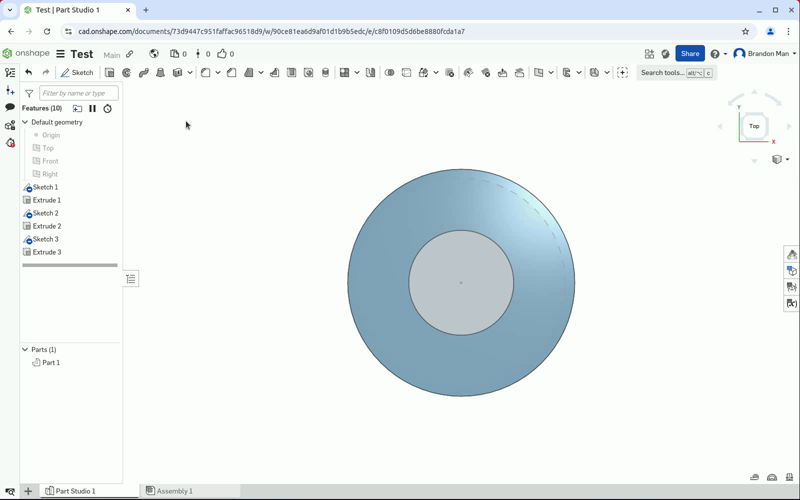
key(shift+h)
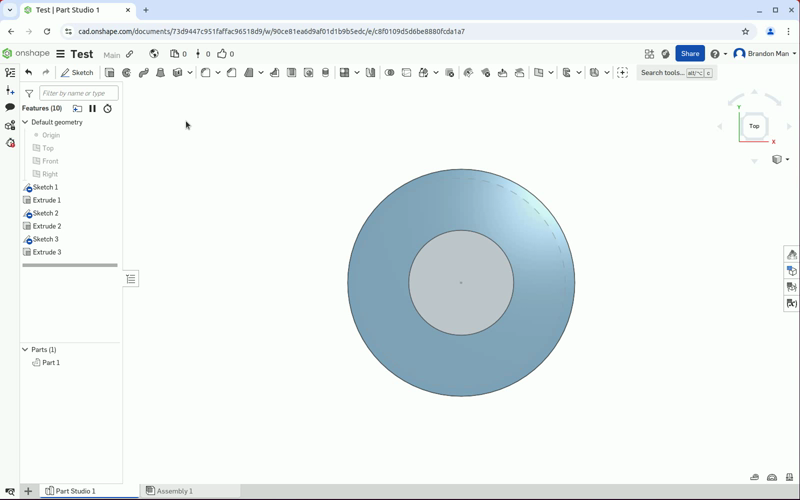
key(shift+7)
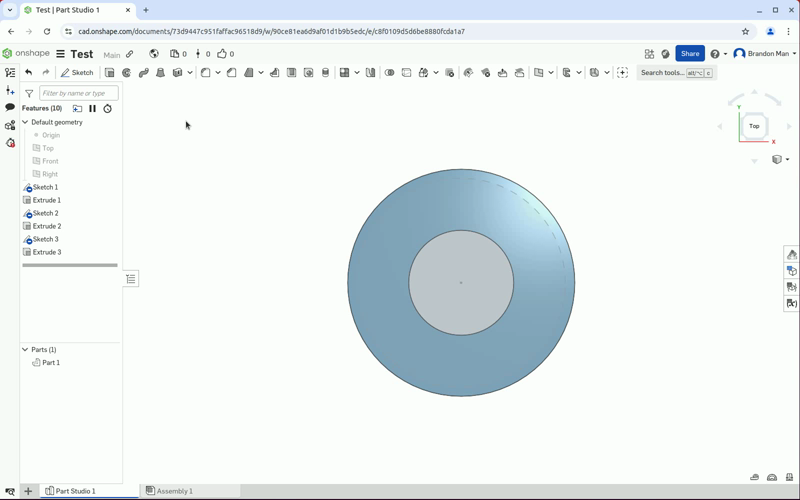
key(up, 3)
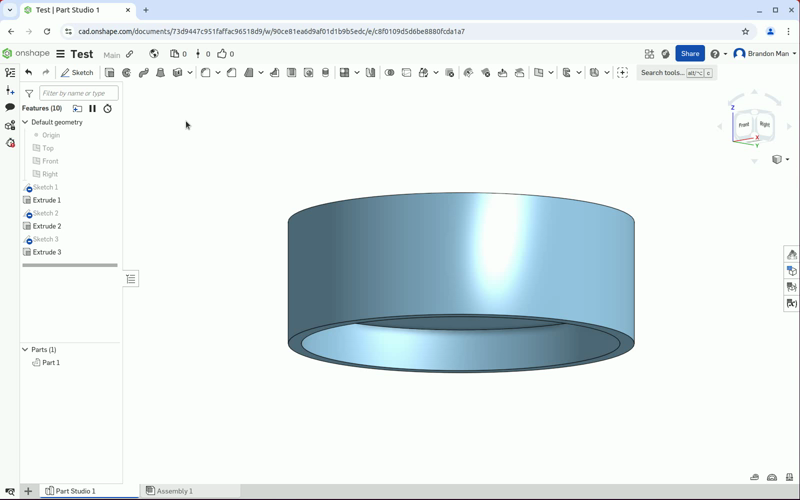
key(left, 3)
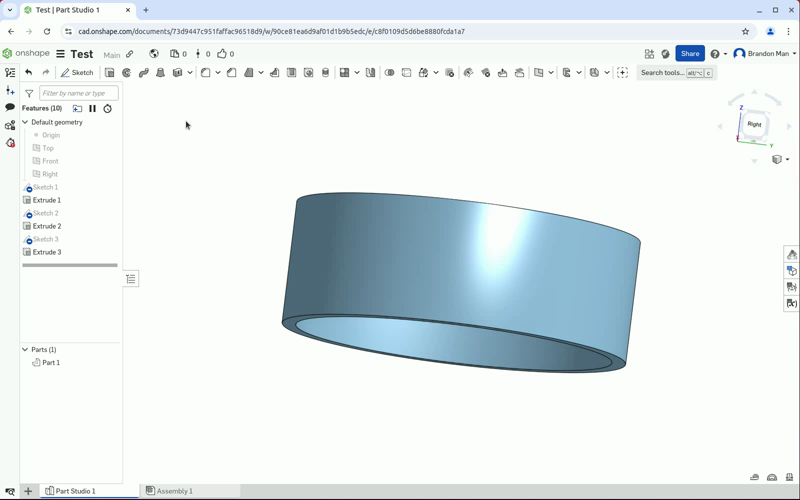
key(right, 3)
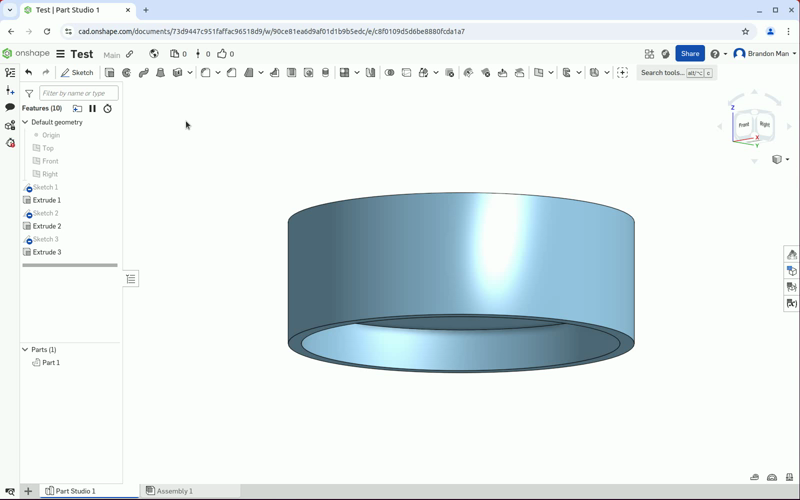
key(down, 3)
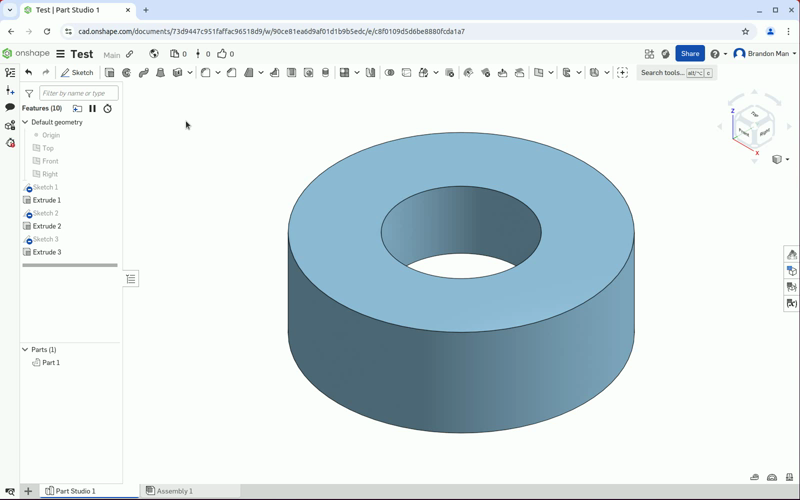
mouse_move(73, 189)
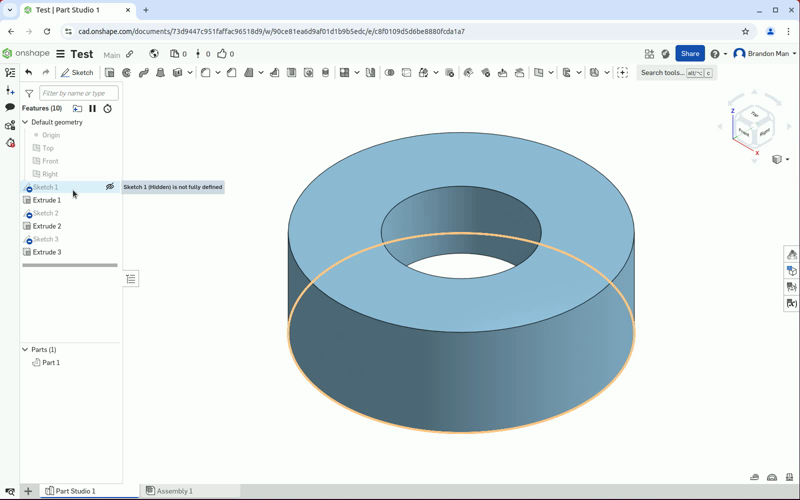
click(73, 189)